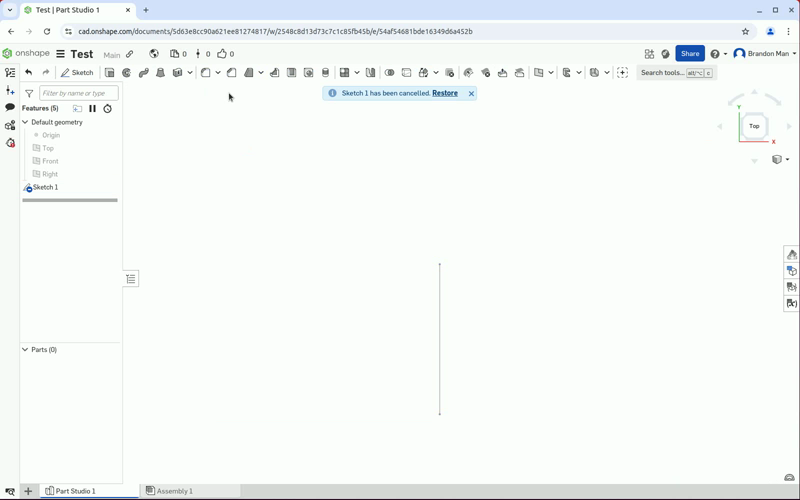
key(shift+h)
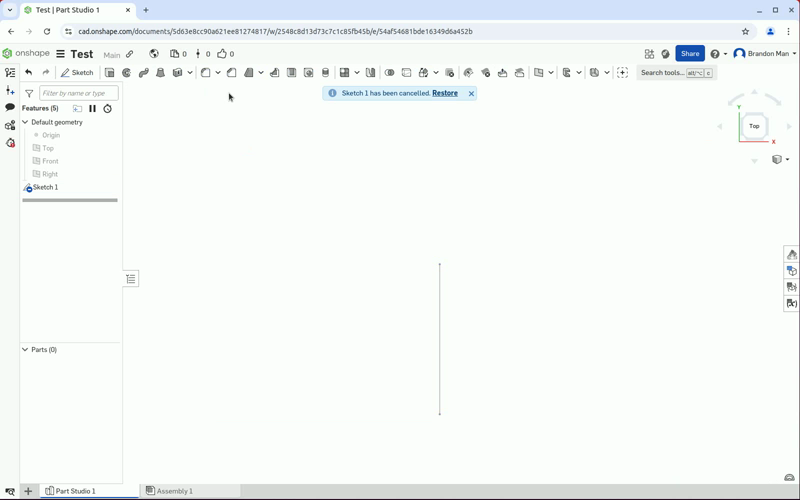
key(shift+s)
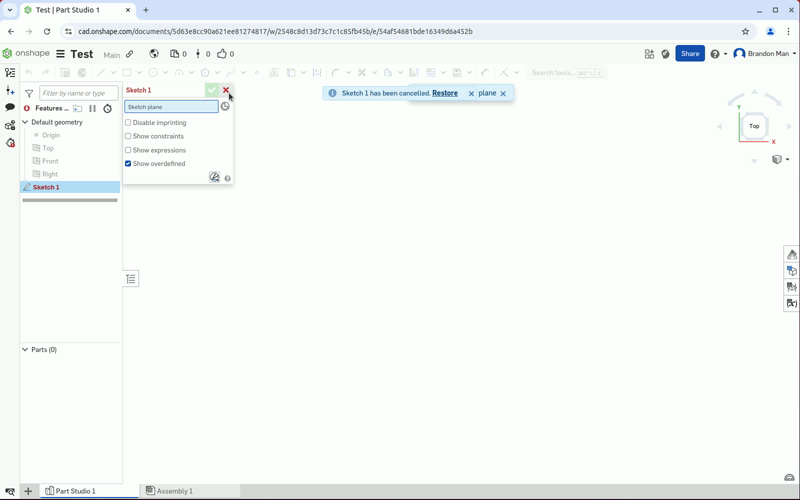
mouse_move(73, 150)
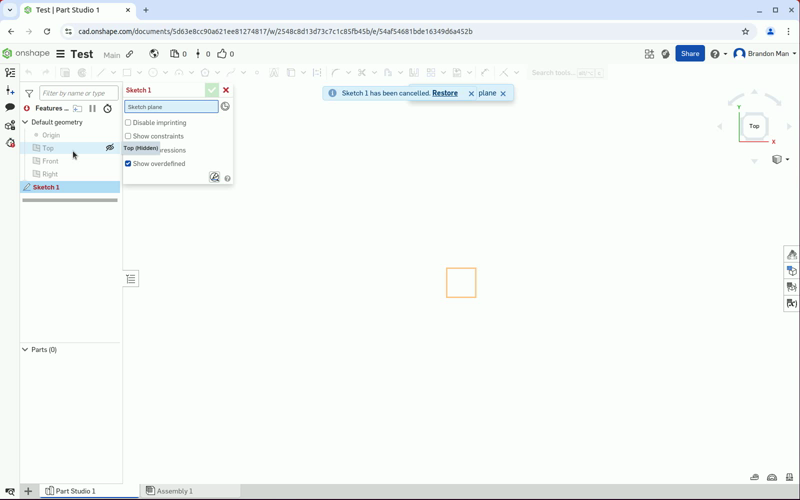
click(73, 150)
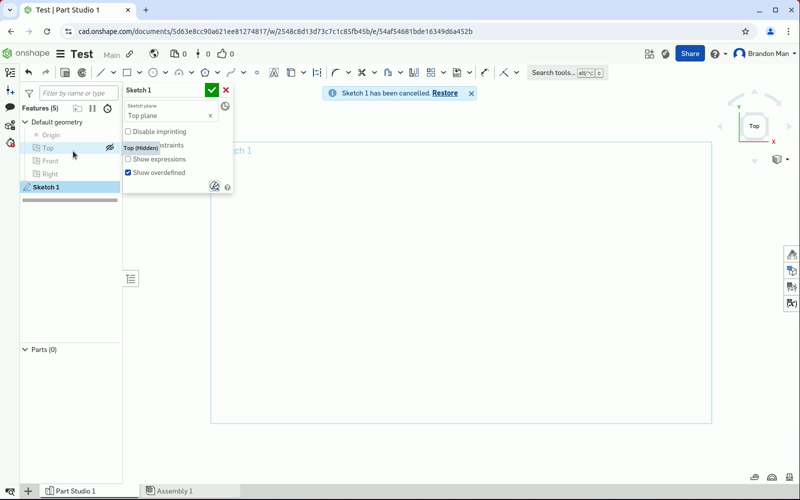
mouse_move(73, 352)
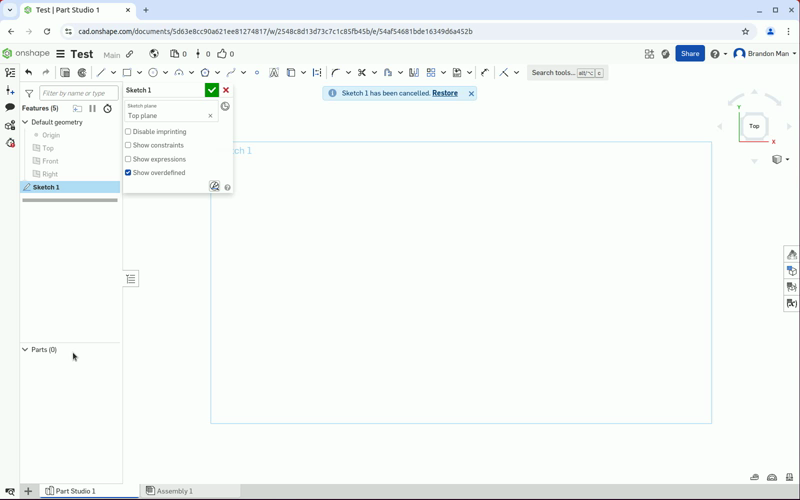
key(y)
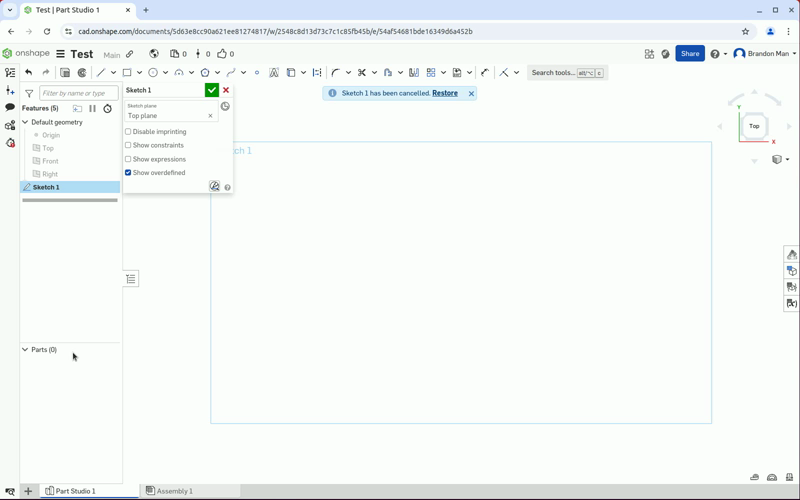
key(l)
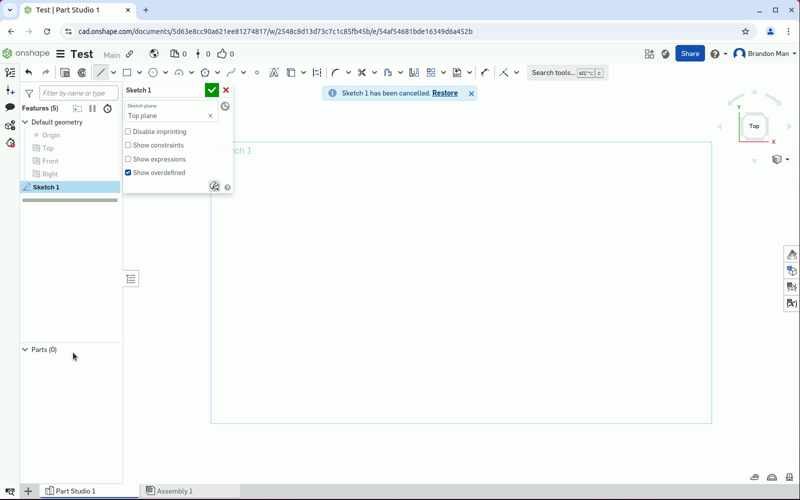
key_down(shift)
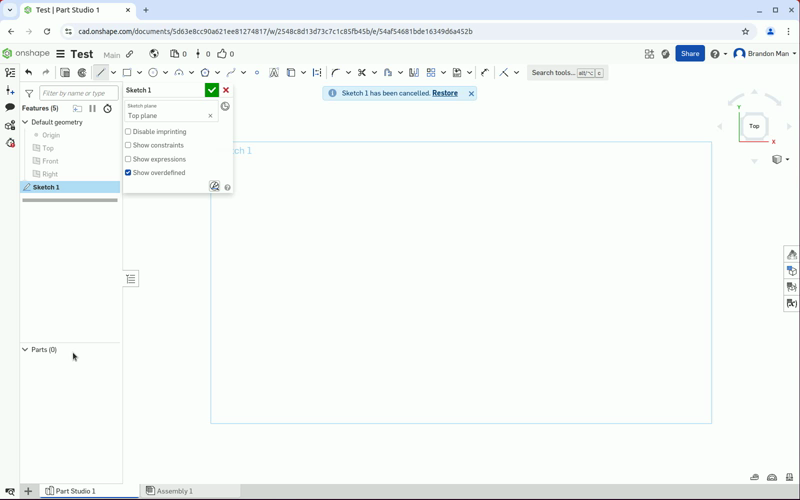
mouse_move(460, 282)
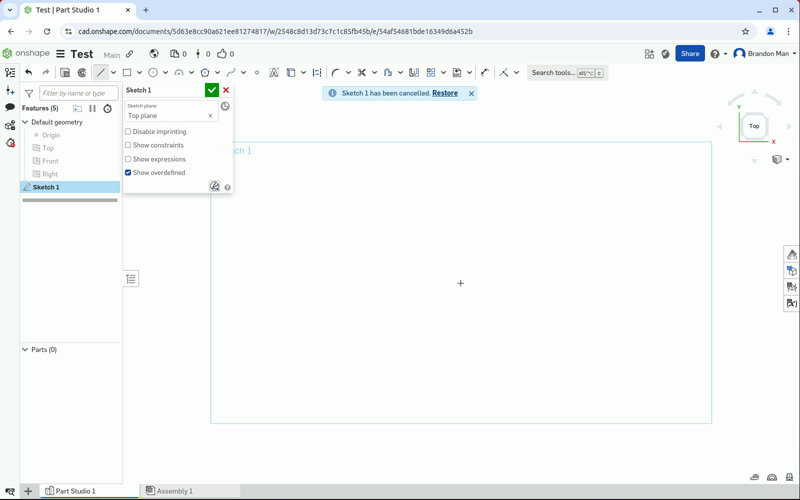
click(460, 282)
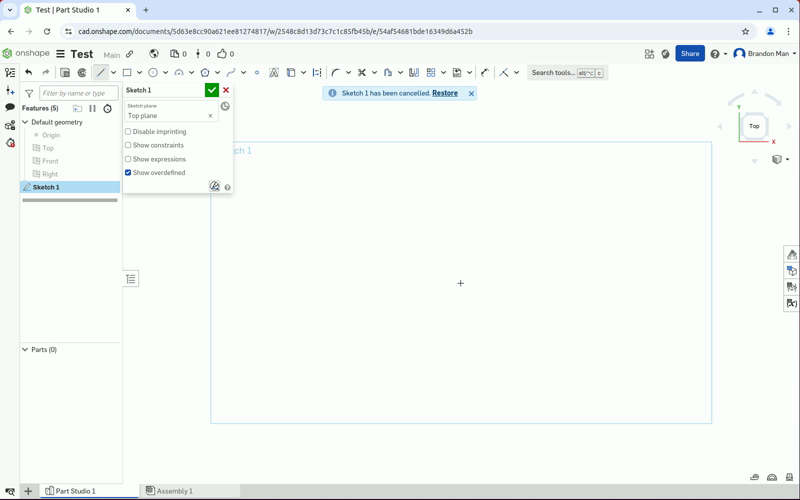
key_up(shift)
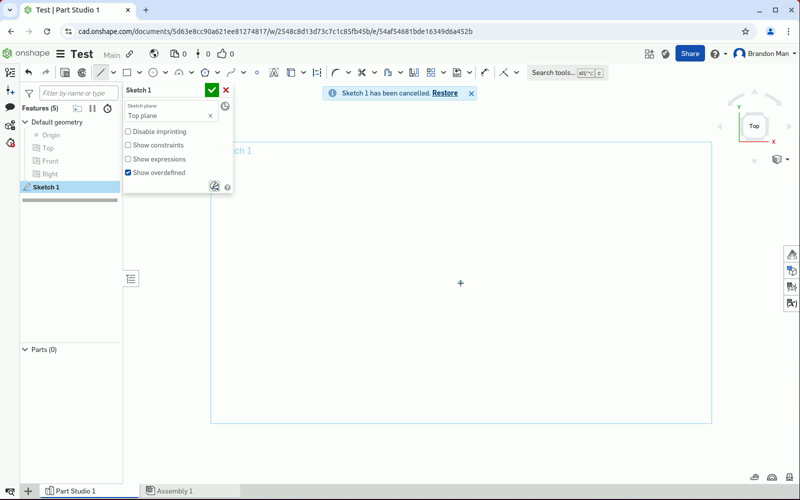
key_down(shift)
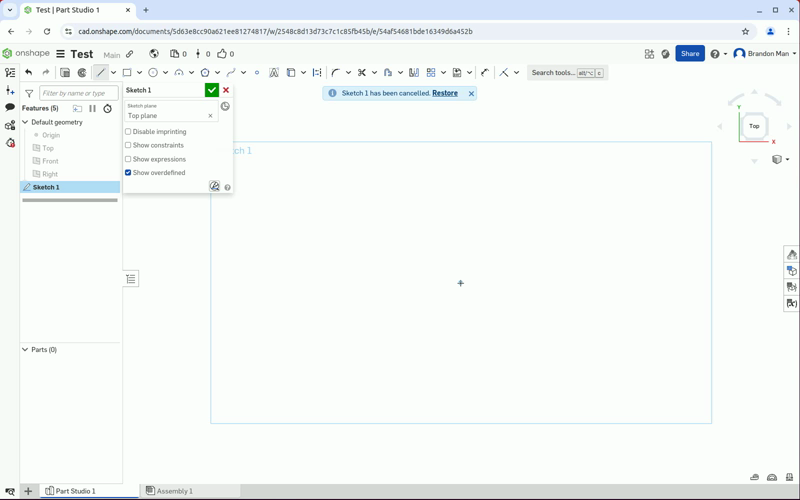
mouse_move(490, 282)
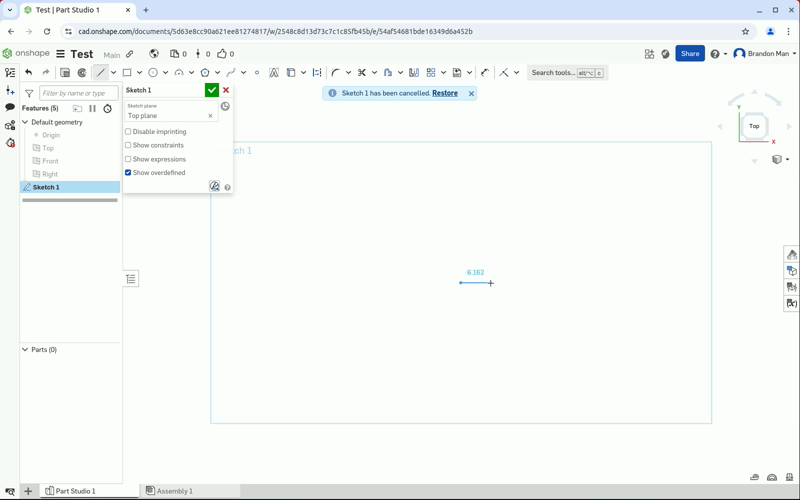
mouse_move(517, 282)
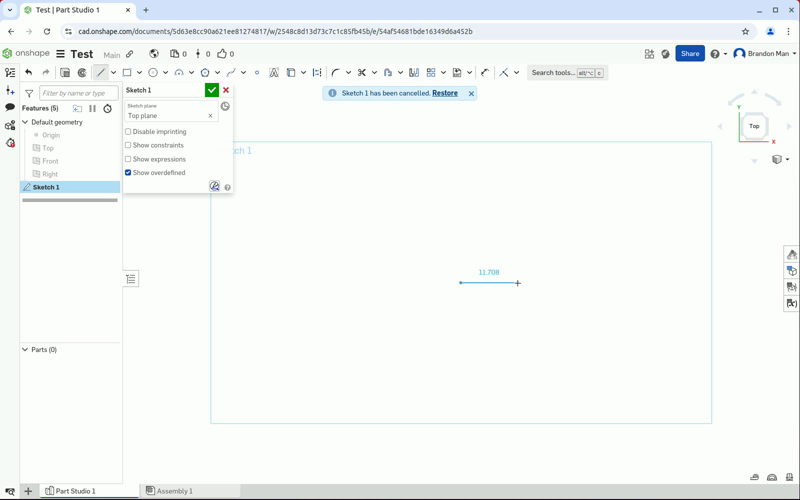
click(517, 282)
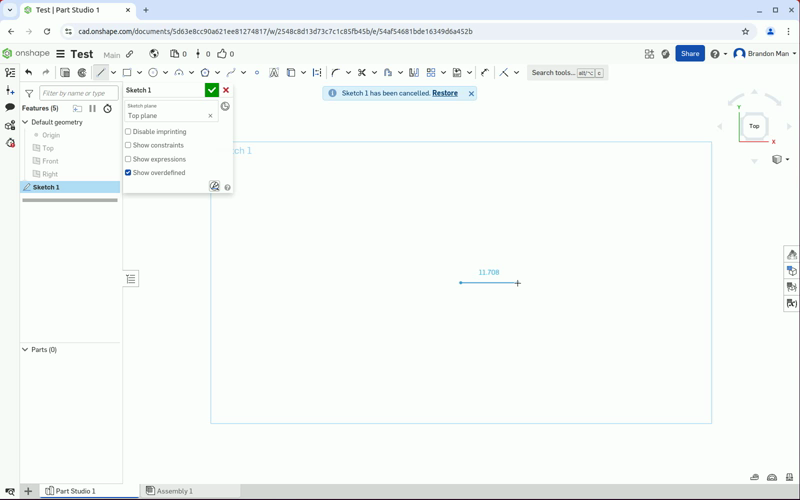
key_up(shift)
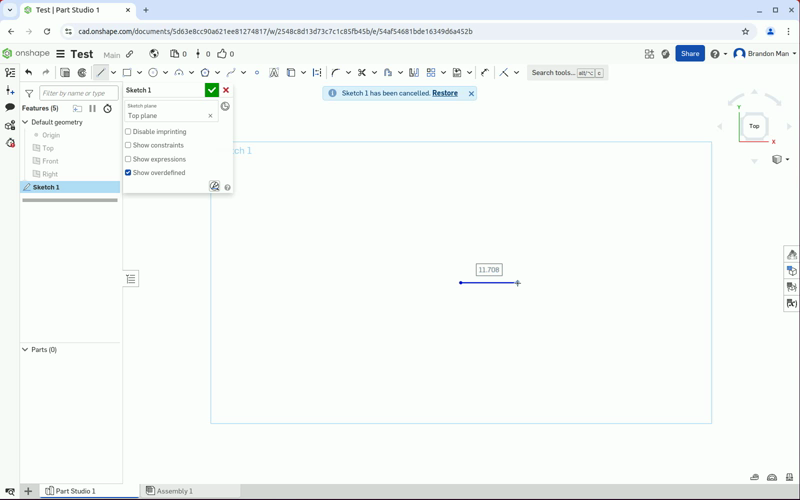
key_down(shift)
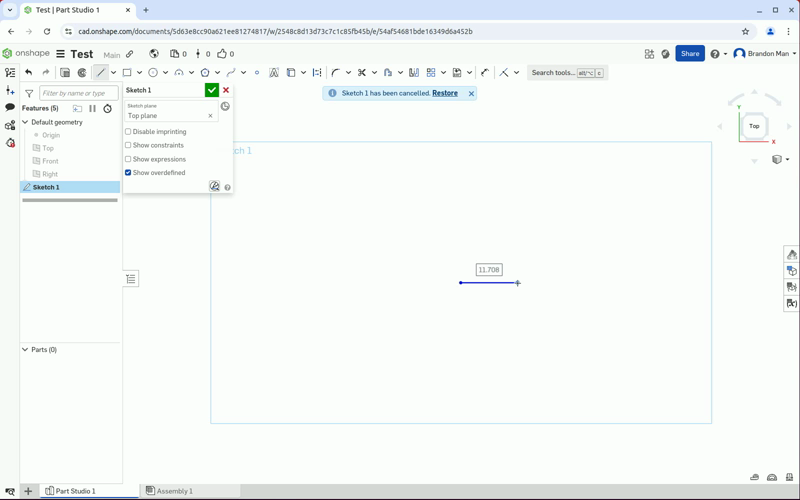
mouse_move(547, 282)
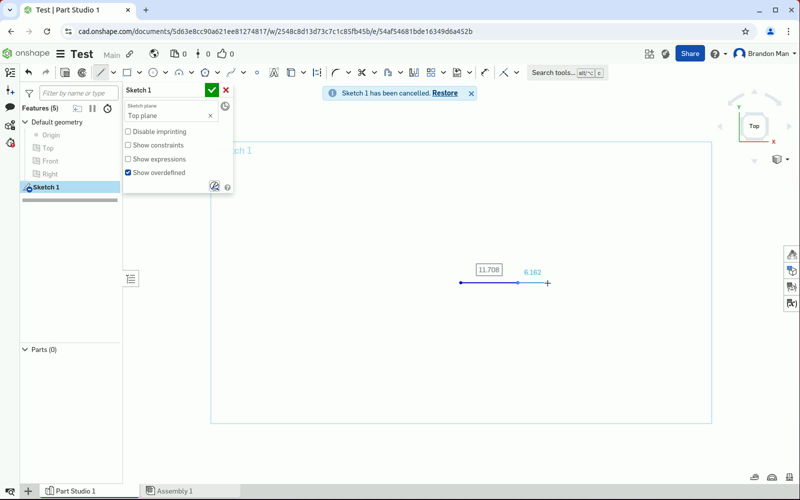
mouse_move(517, 245)
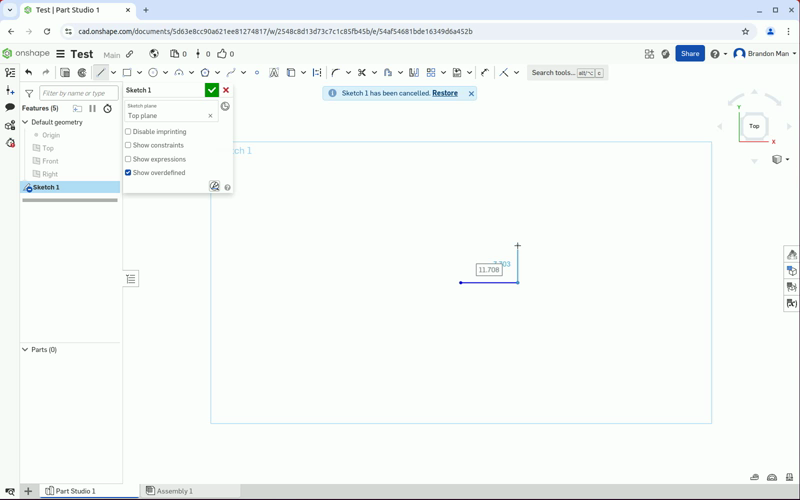
click(517, 245)
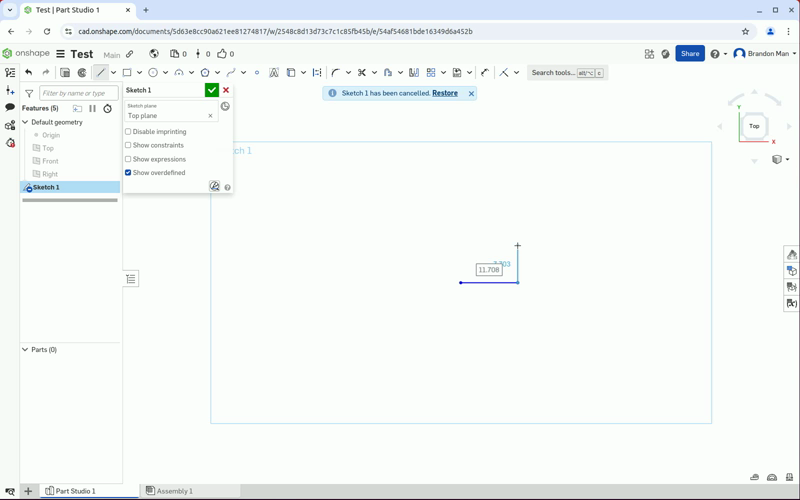
key_up(shift)
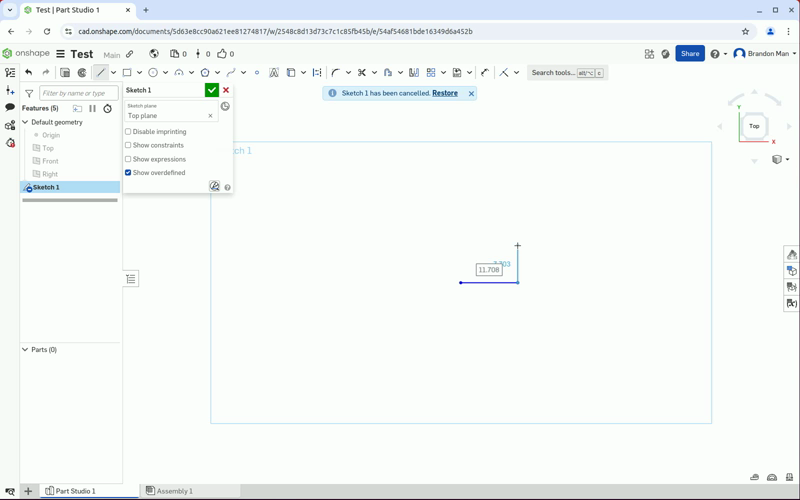
key_down(shift)
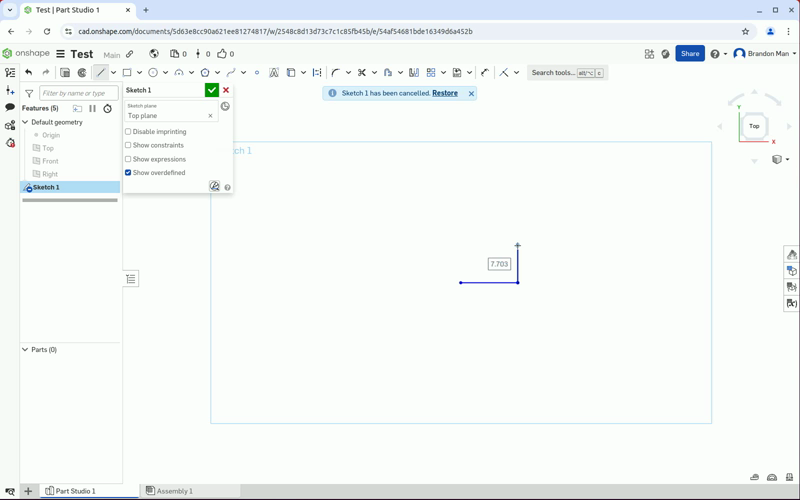
mouse_move(547, 245)
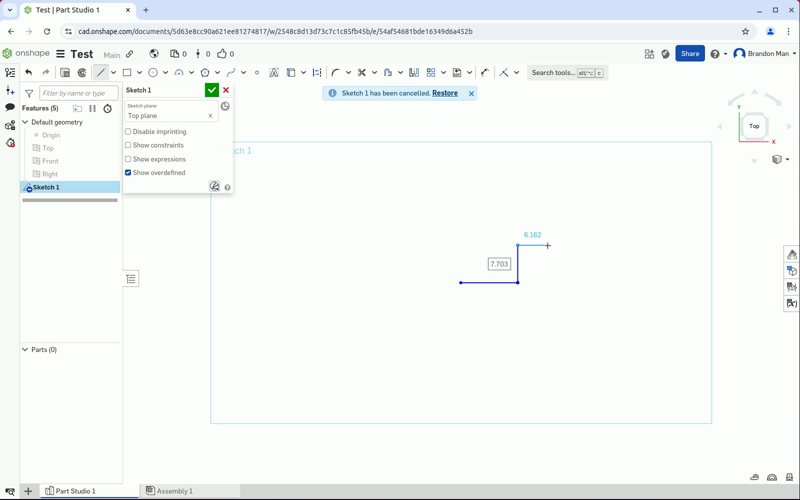
mouse_move(573, 245)
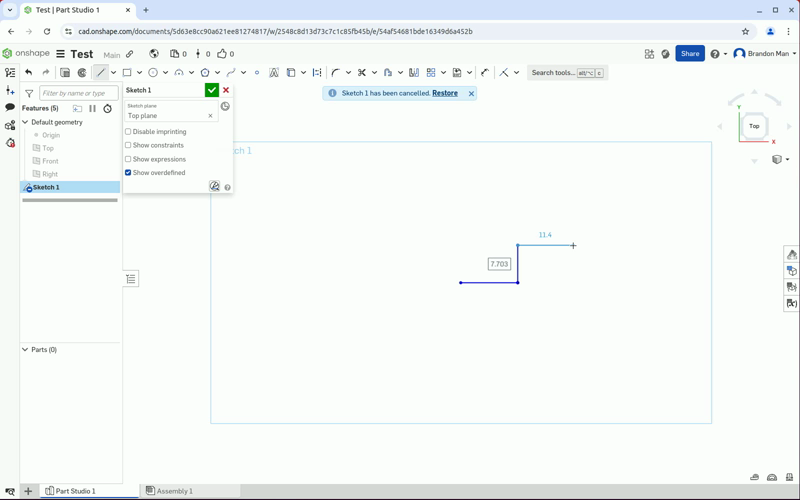
click(573, 245)
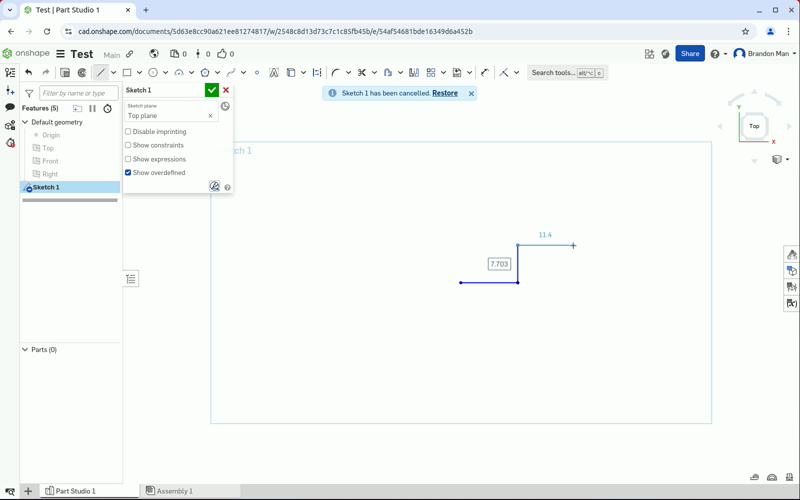
key_up(shift)
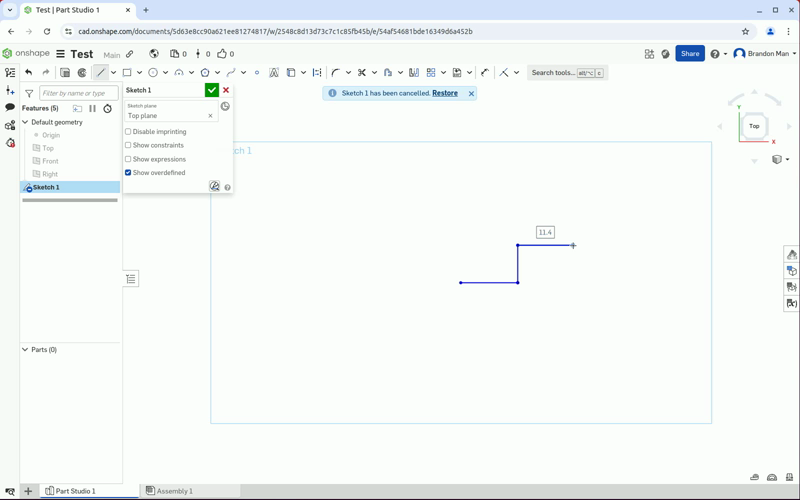
key_down(shift)
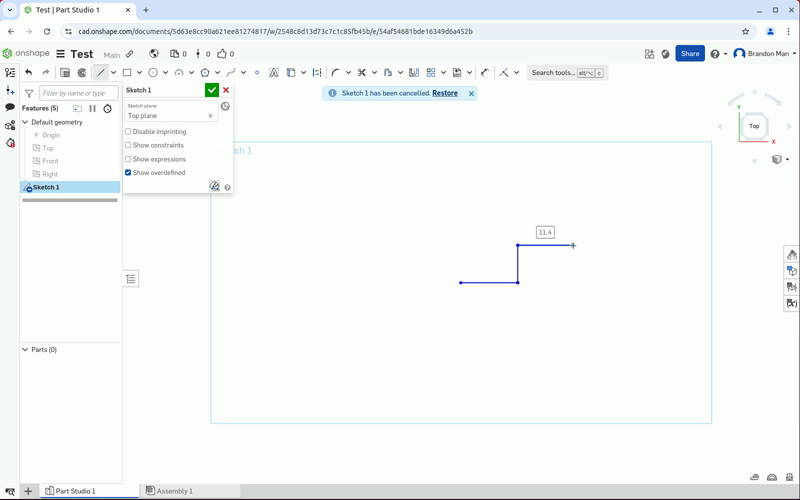
mouse_move(589, 245)
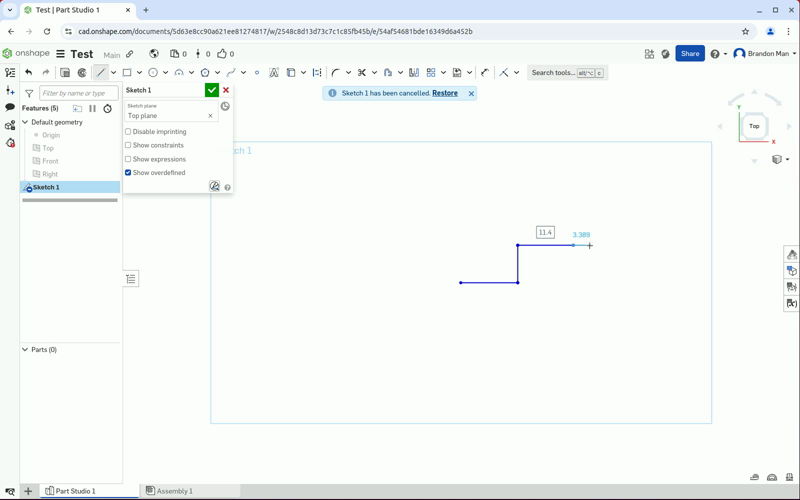
mouse_move(573, 208)
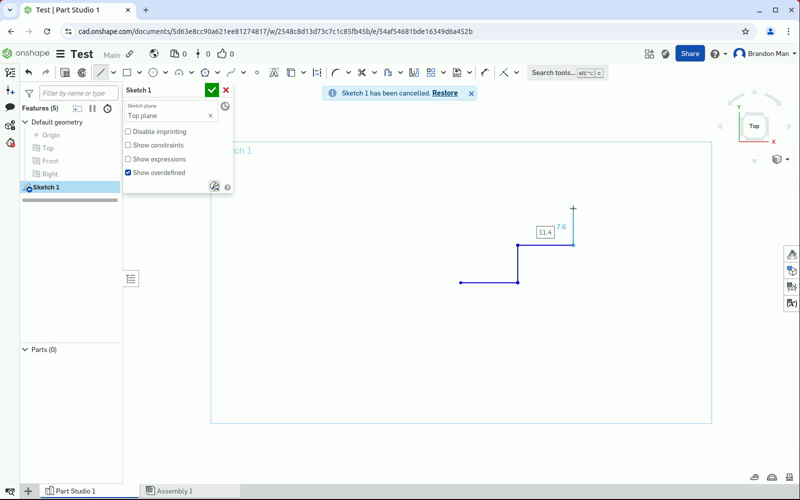
click(573, 208)
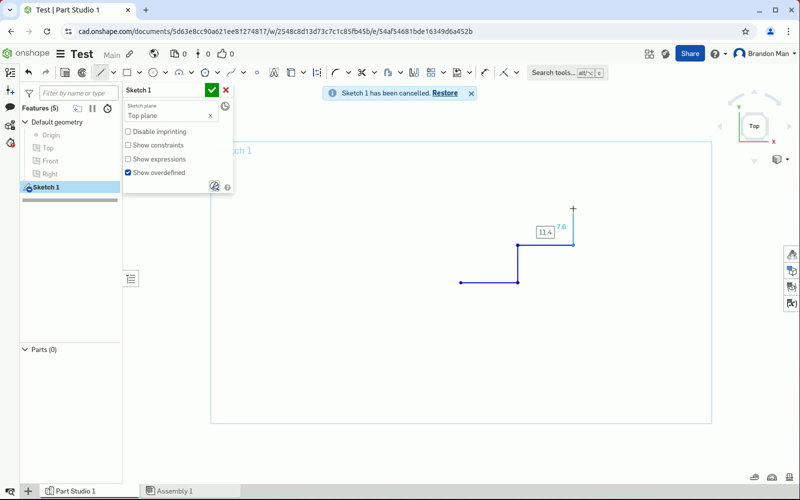
key_up(shift)
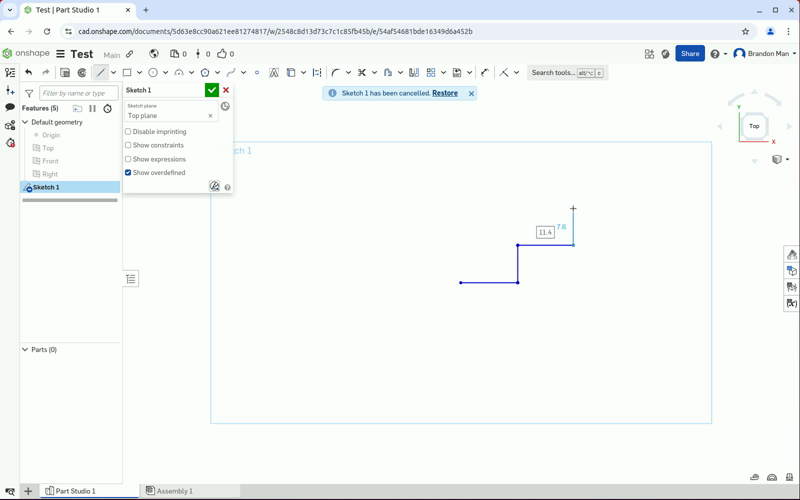
key_down(shift)
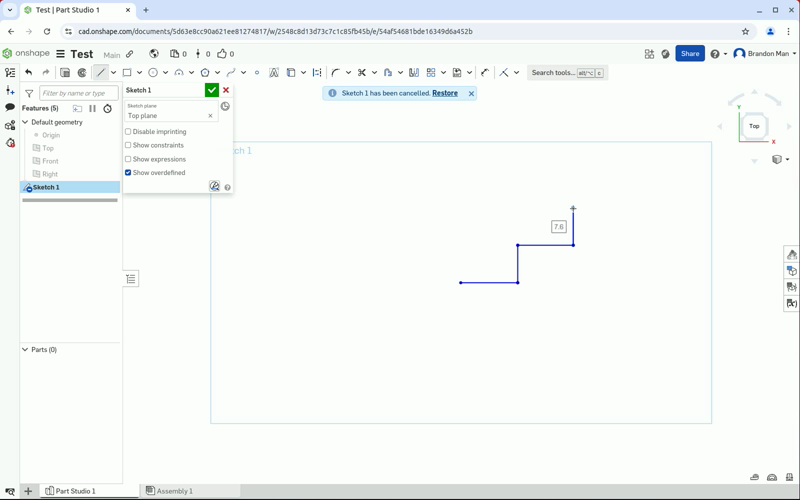
mouse_move(460, 208)
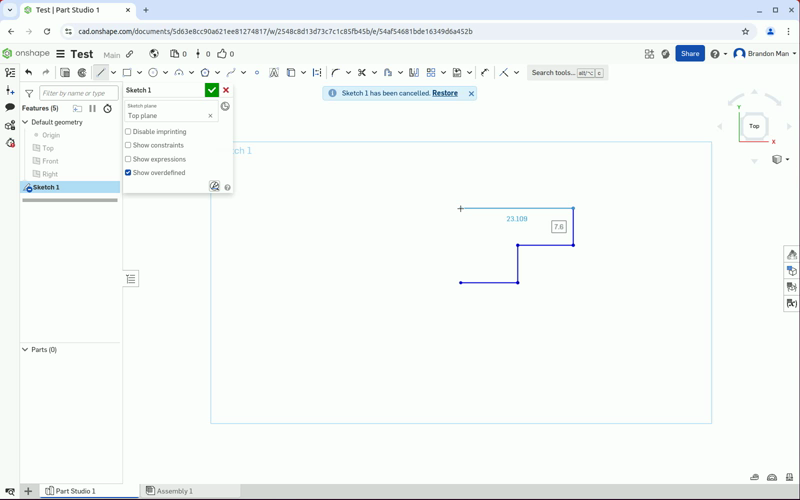
click(460, 208)
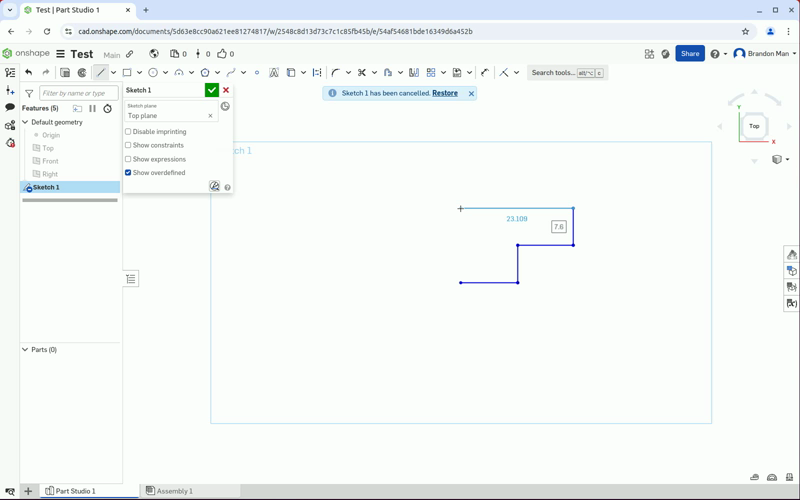
key_up(shift)
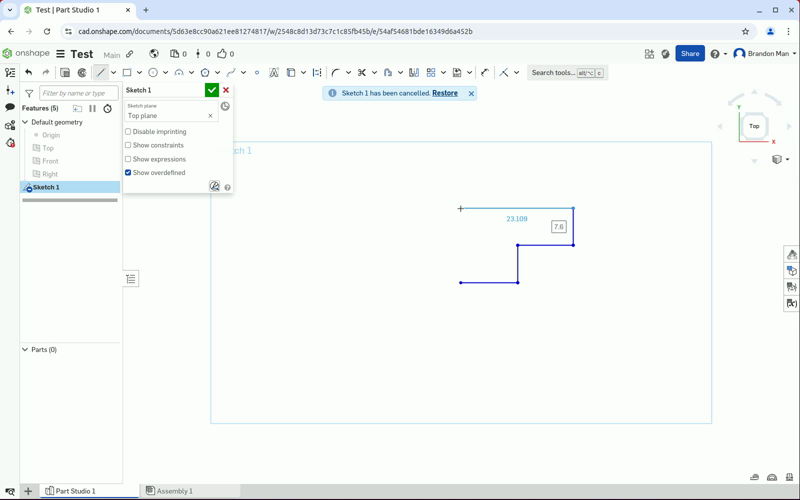
key_down(shift)
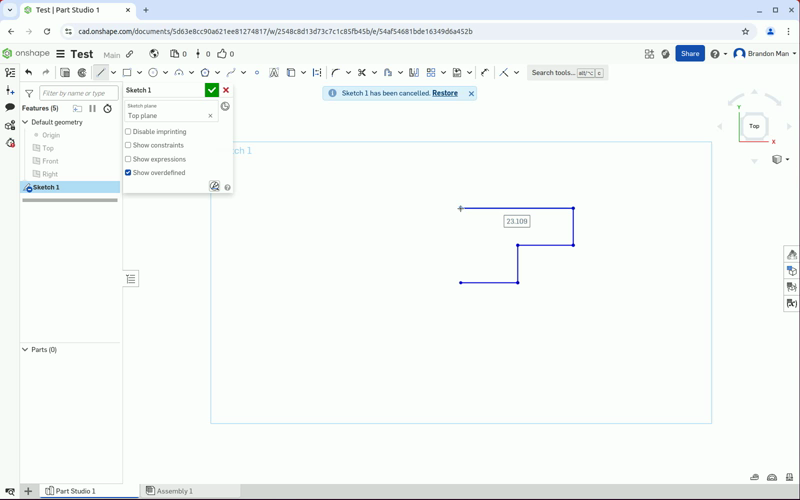
mouse_move(460, 282)
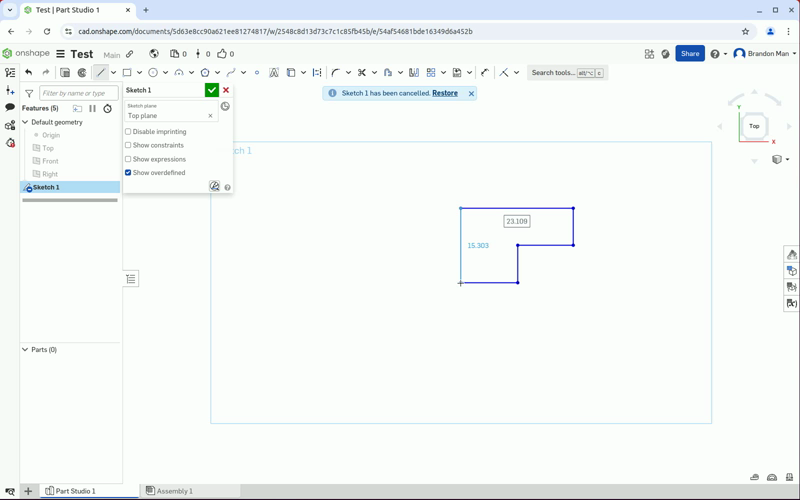
key_up(shift)
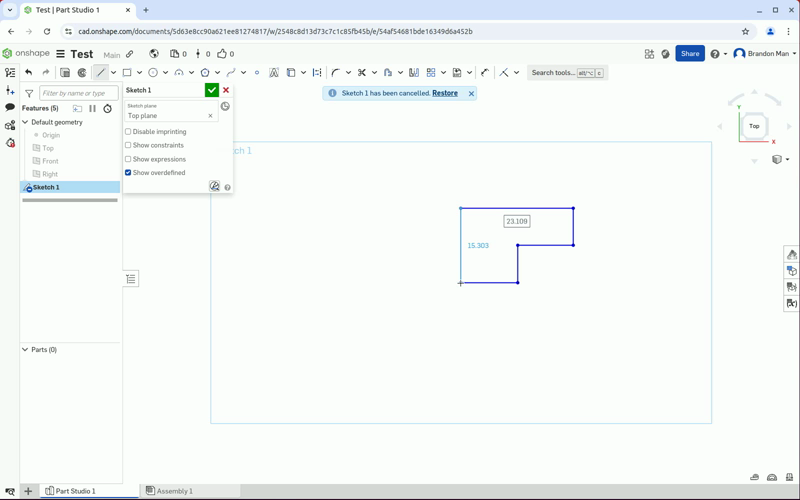
click(460, 282)
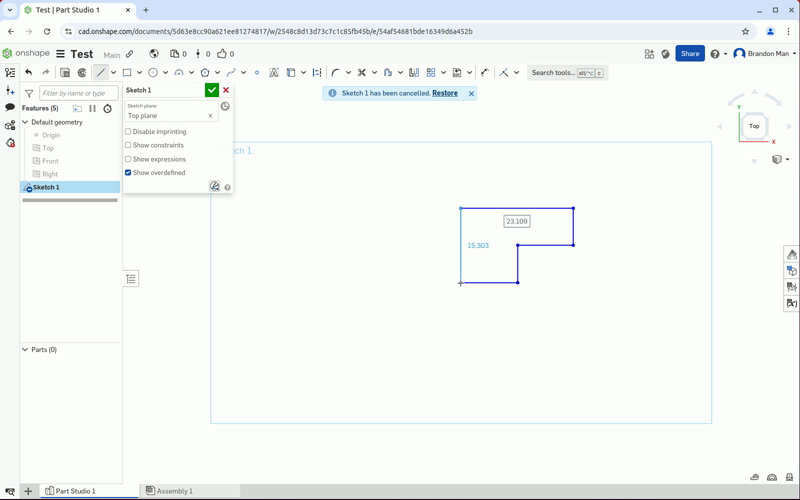
key(esc)
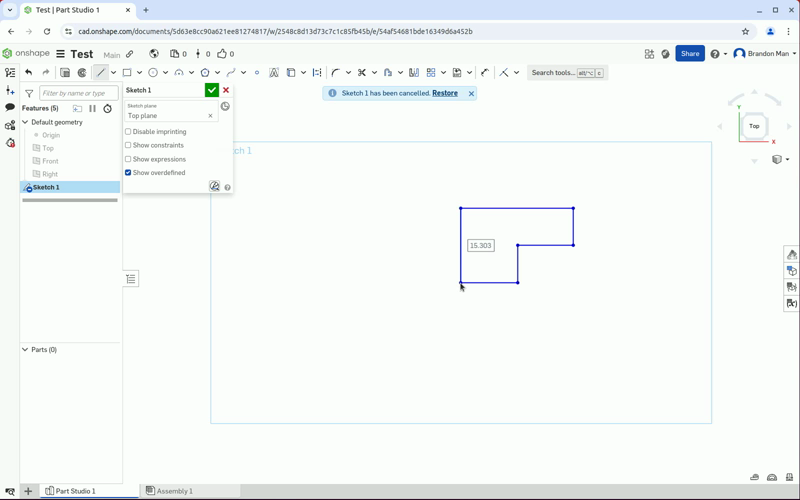
mouse_move(562, 237)
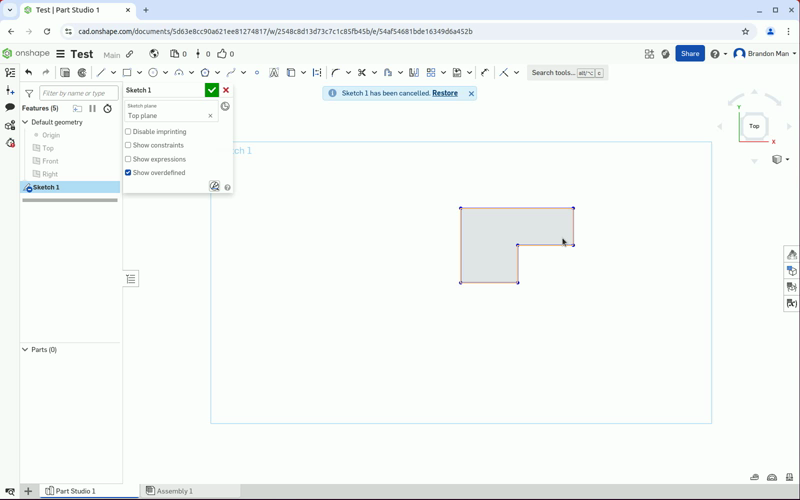
click(562, 237)
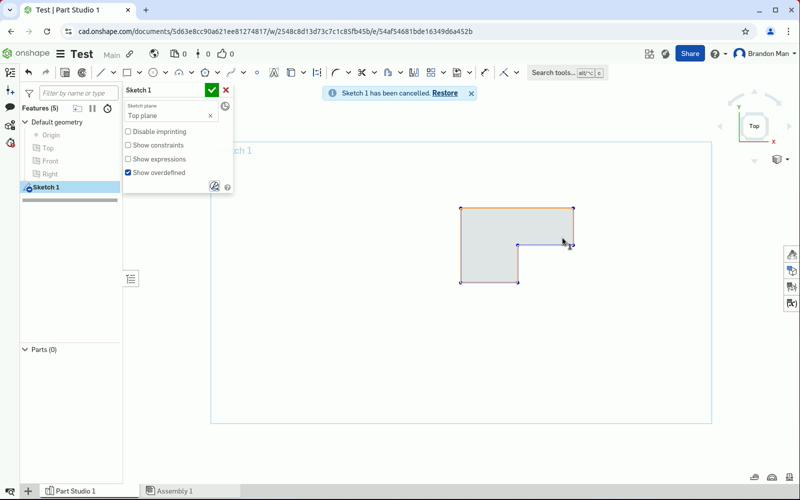
mouse_move(73, 352)
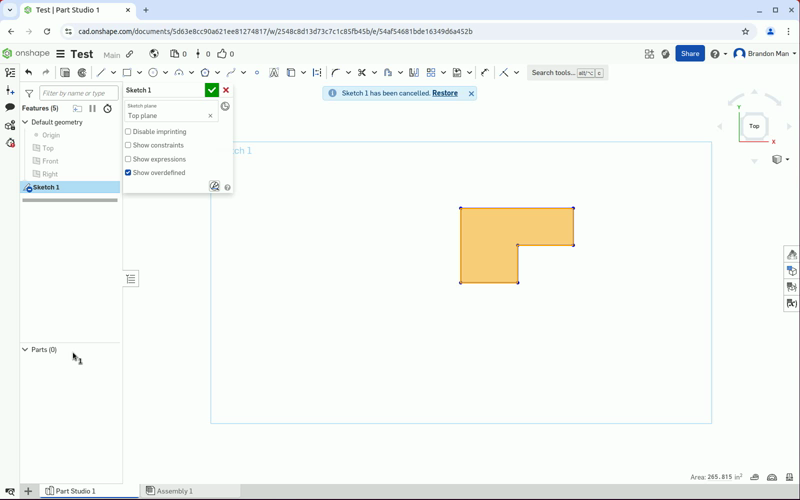
key(shift+y)
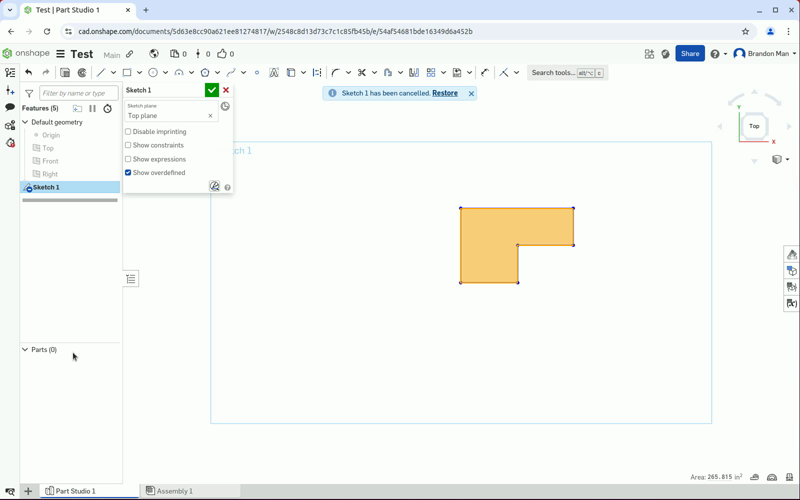
key(shift+e)
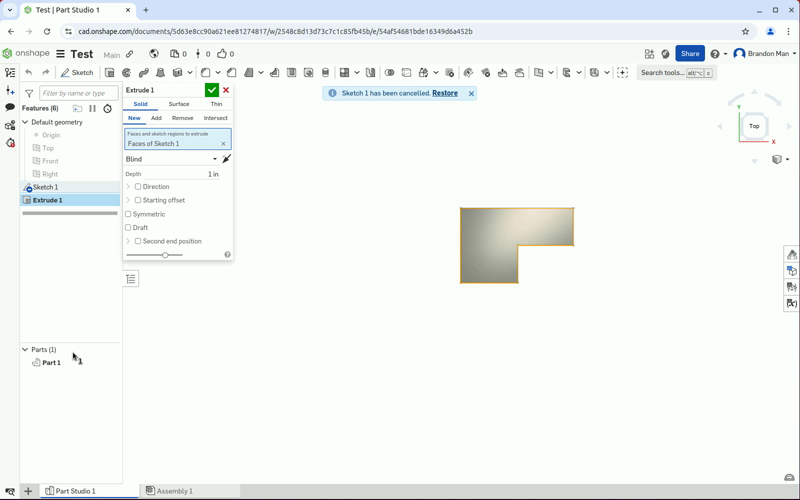
mouse_move(143, 106)
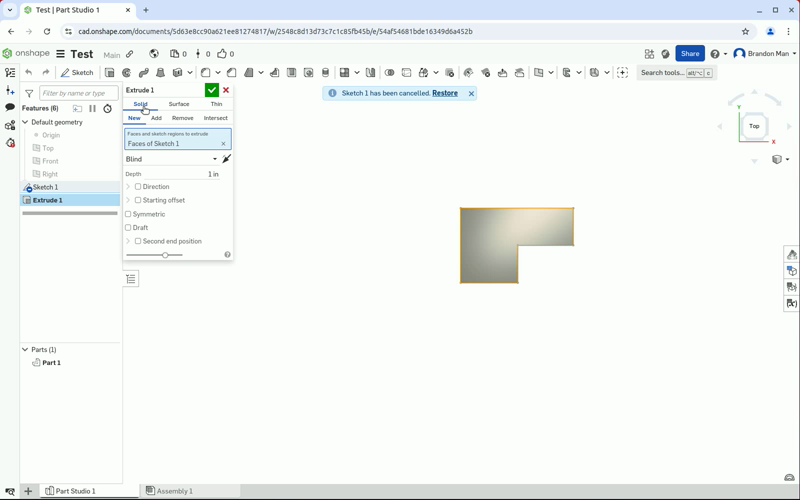
click(143, 106)
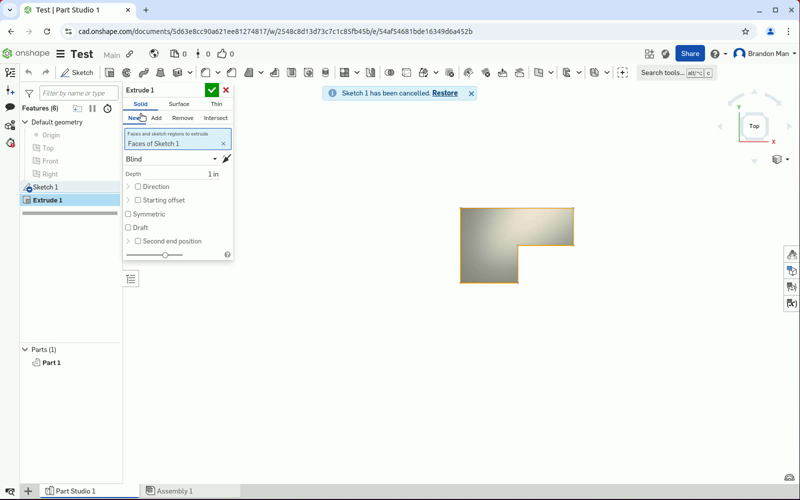
mouse_move(137, 120)
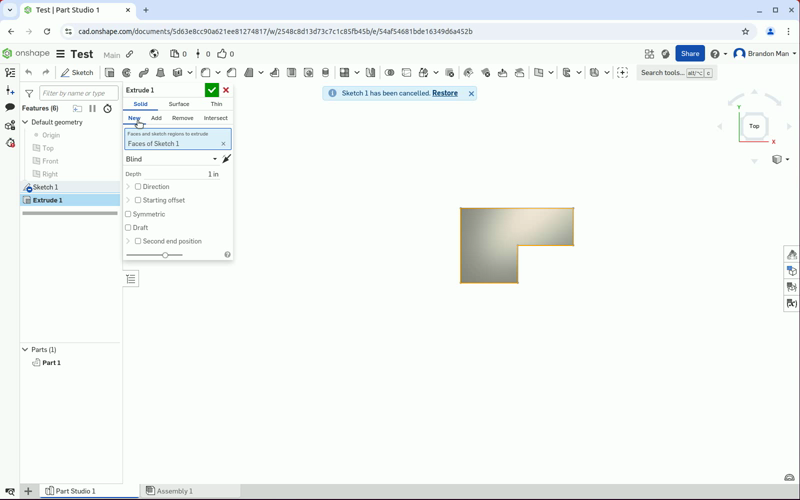
click(137, 120)
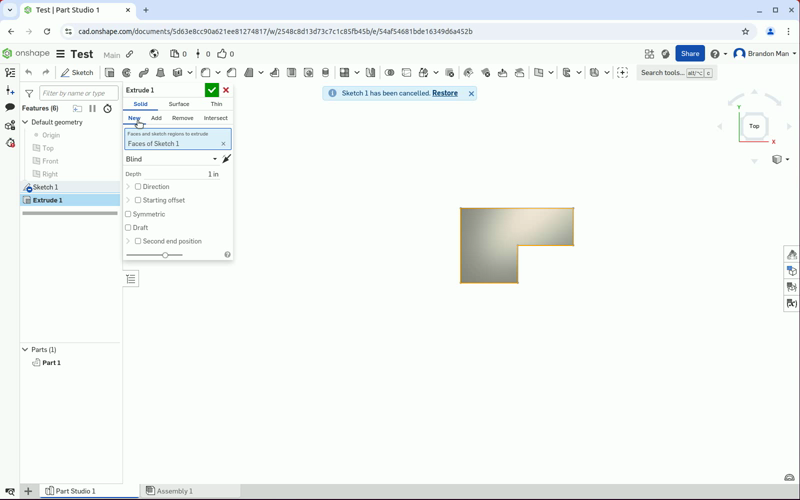
key(tab, 4)
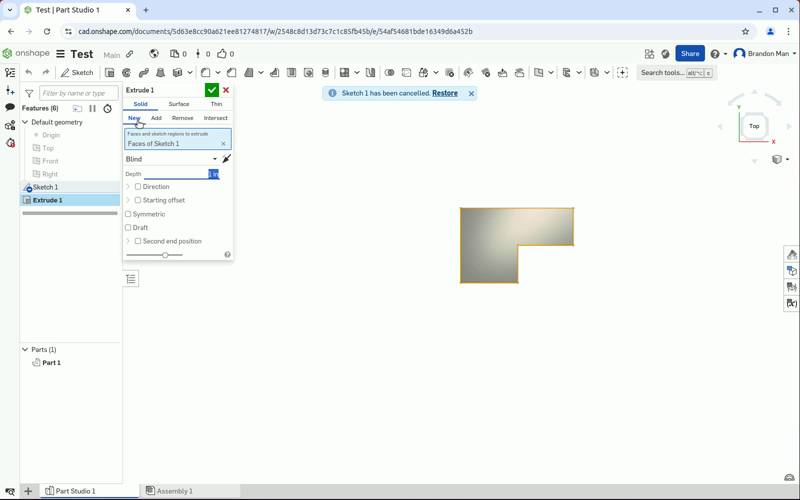
text(7.703)
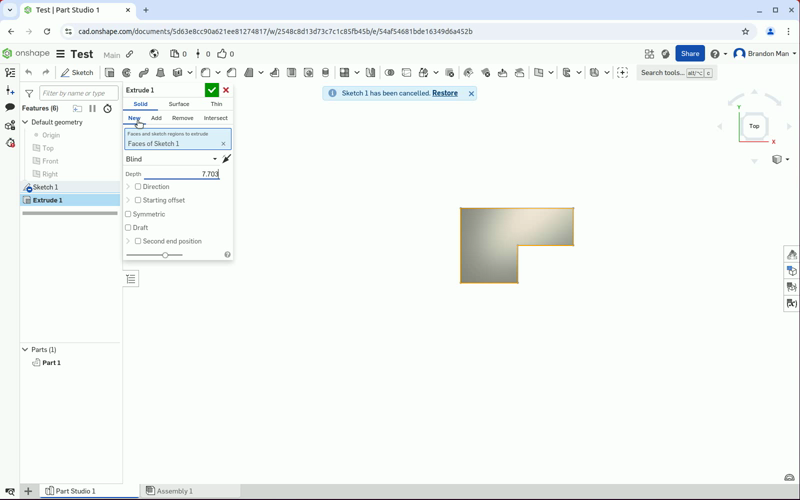
key(enter)
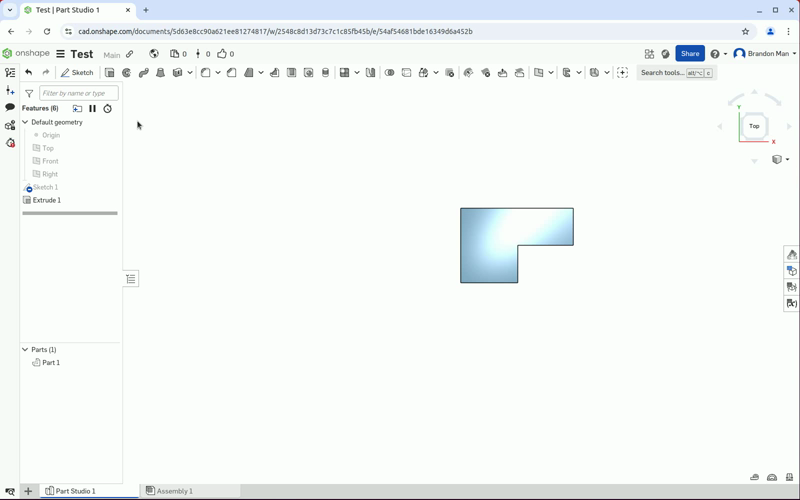
key(shift+h)
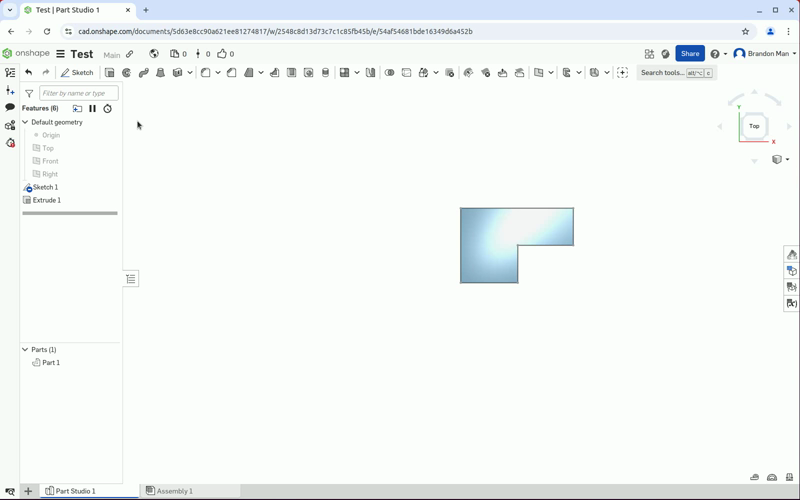
key(shift+h)
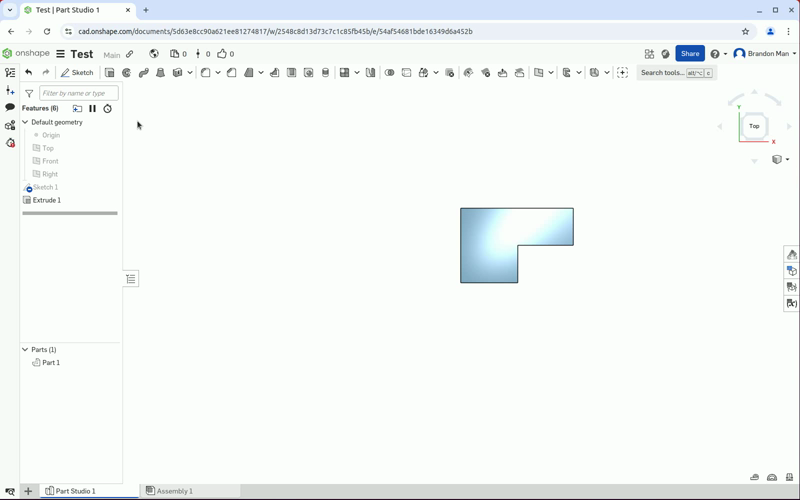
mouse_move(73, 189)
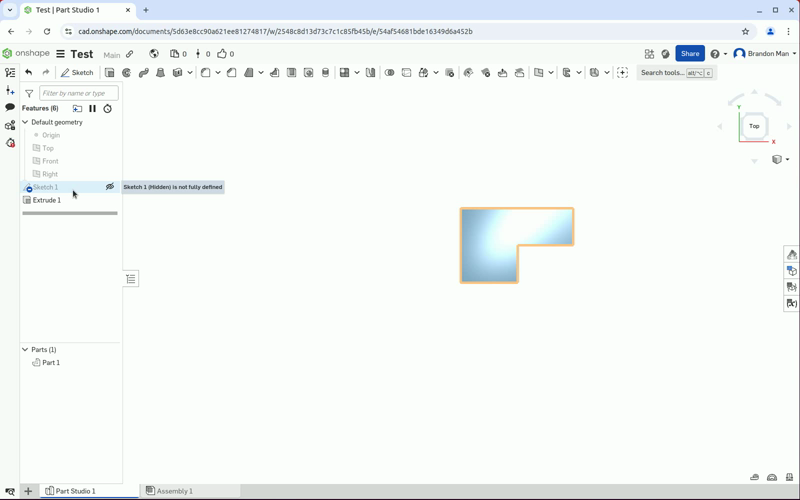
click(73, 189)
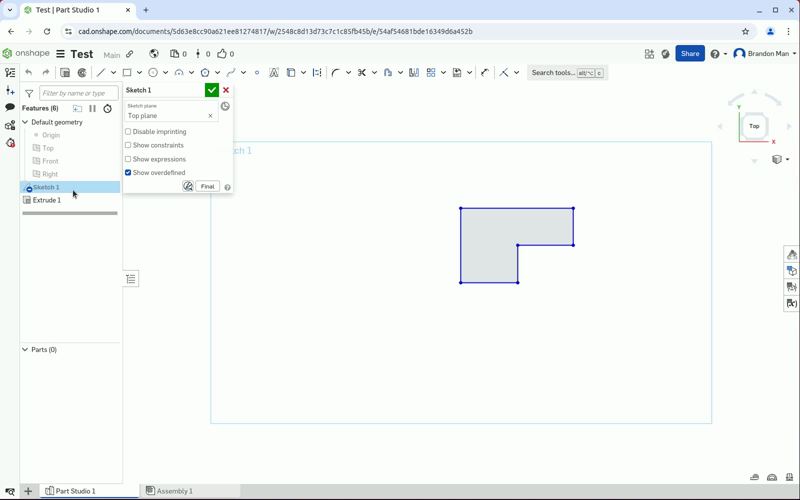
mouse_move(229, 92)
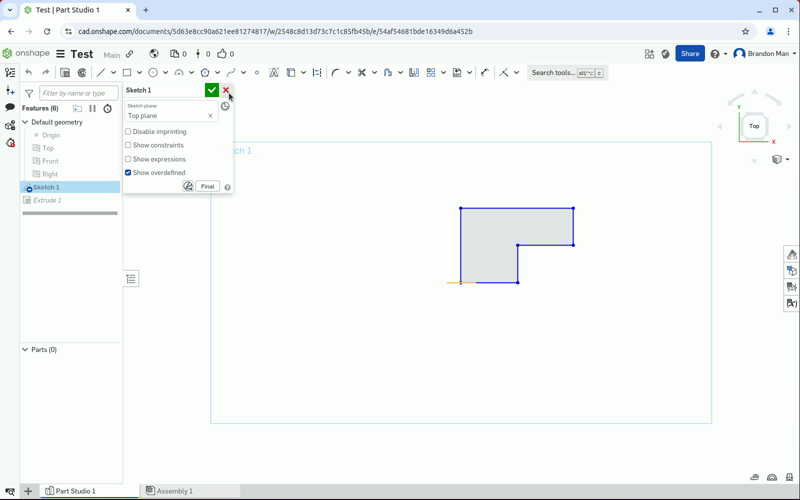
click(229, 92)
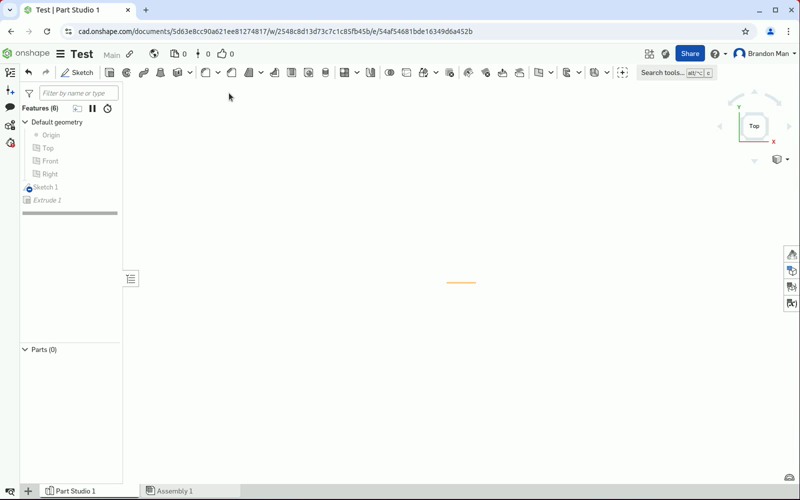
mouse_move(541, 75)
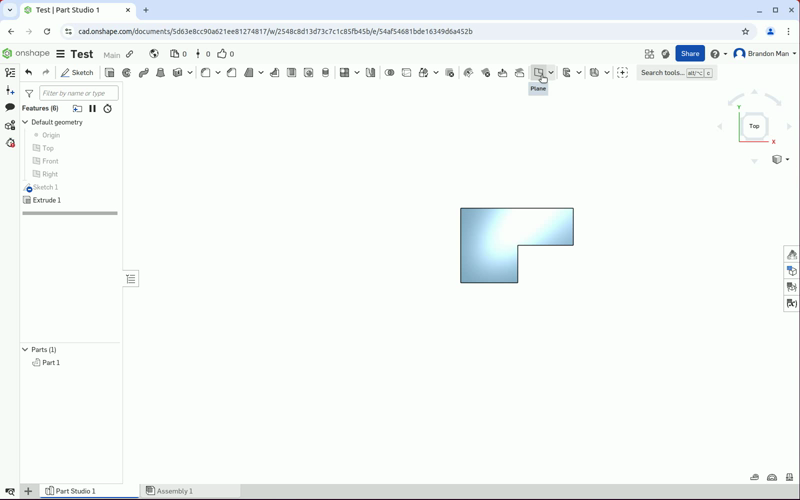
click(541, 75)
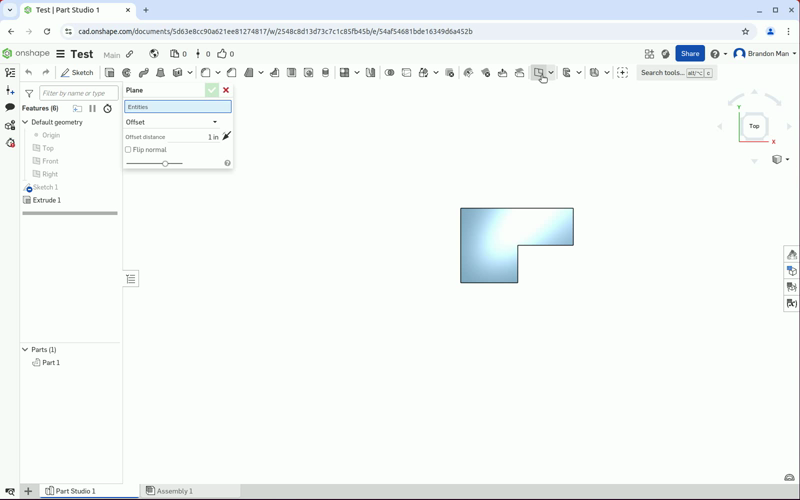
mouse_move(73, 150)
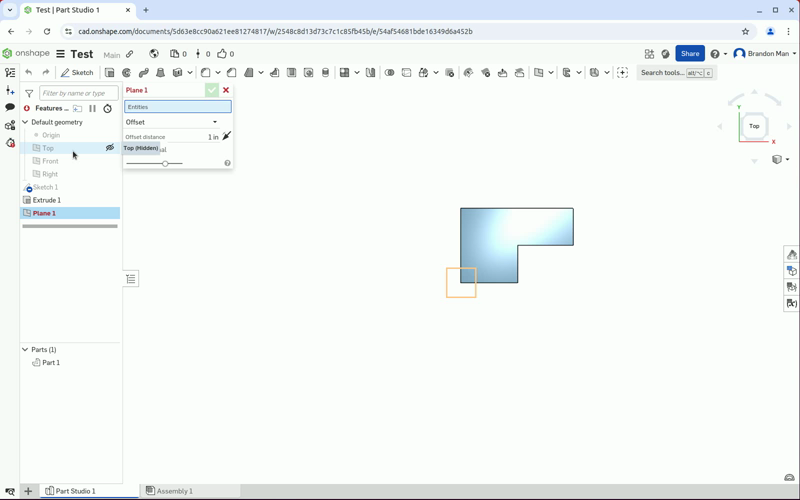
click(73, 150)
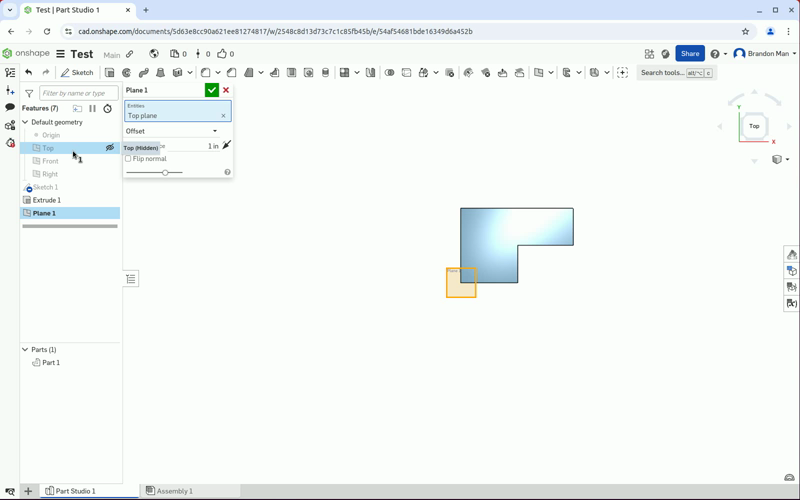
key(tab, 2)
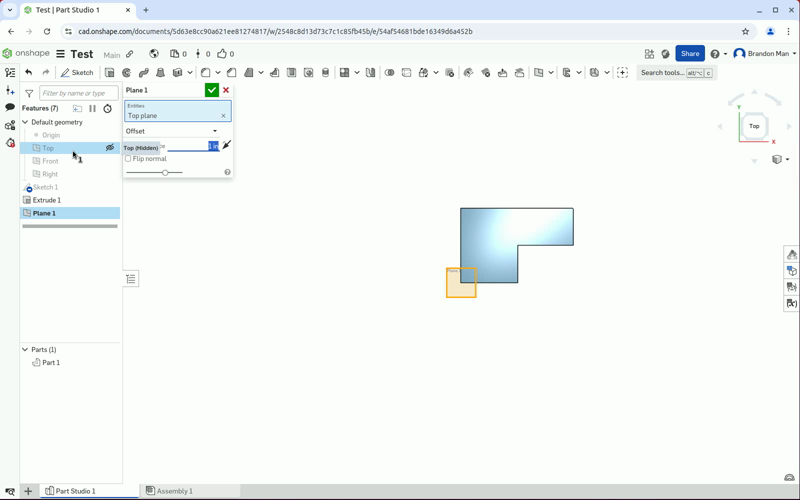
text(7.703)
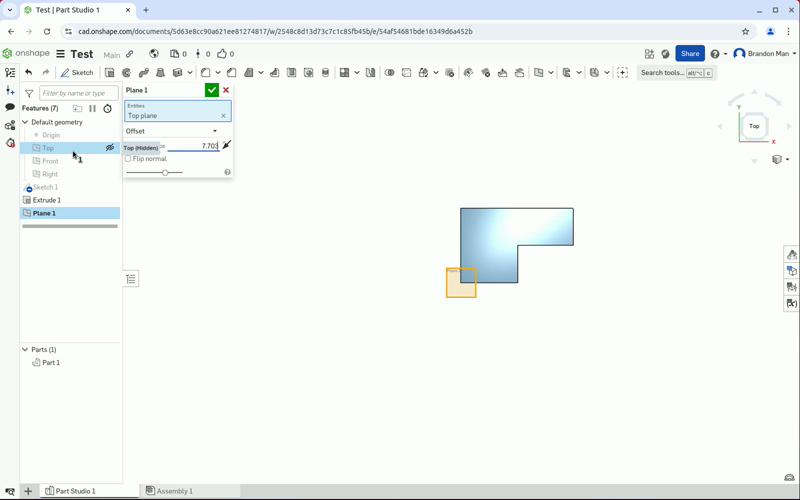
key(enter, 2)
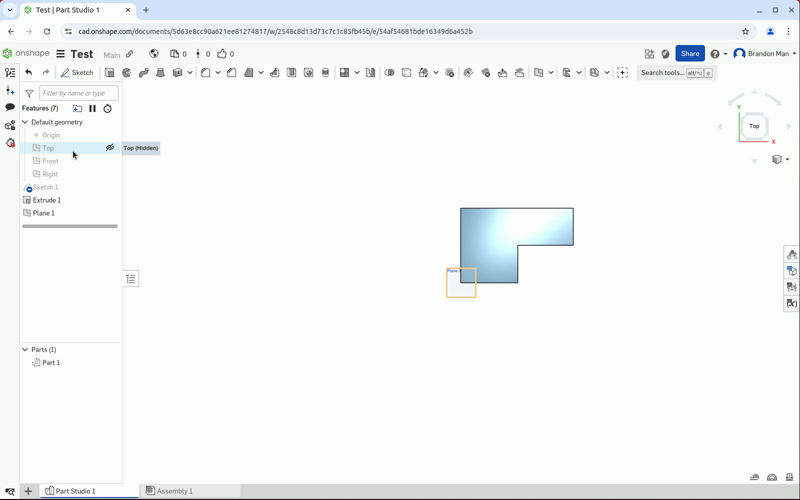
key(shift+s)
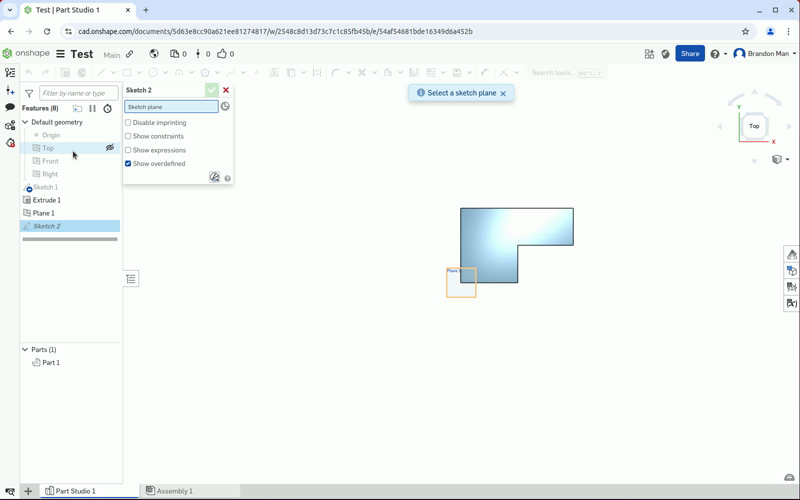
mouse_move(73, 215)
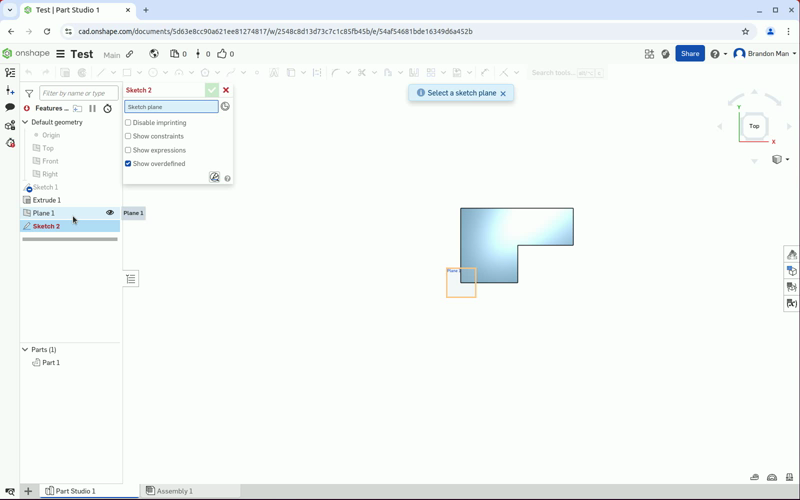
click(73, 215)
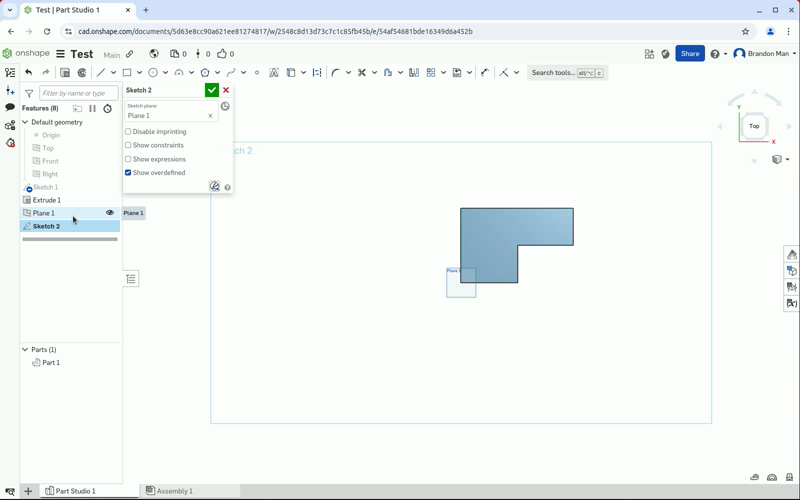
mouse_move(73, 352)
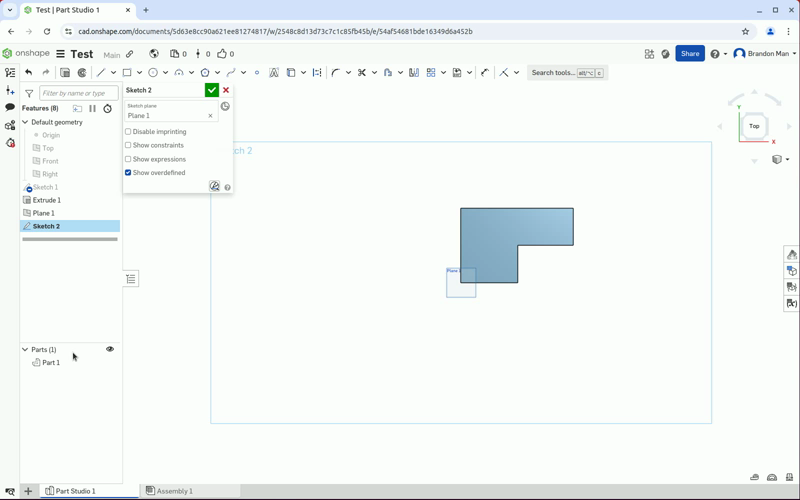
key(y)
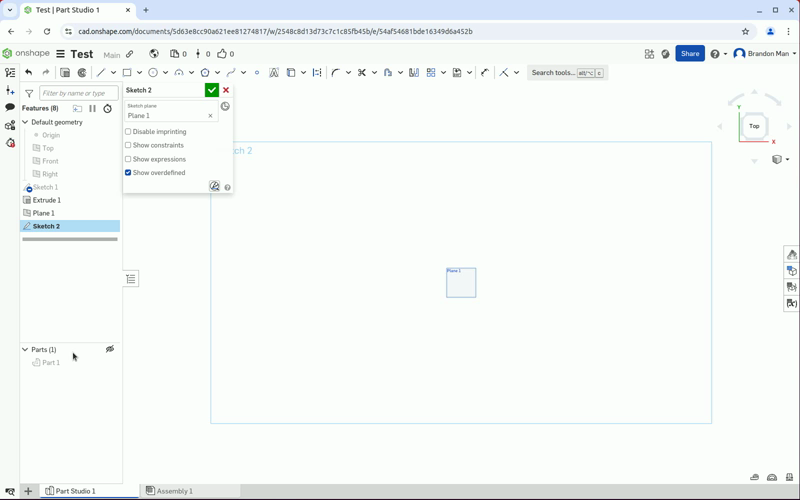
key(l)
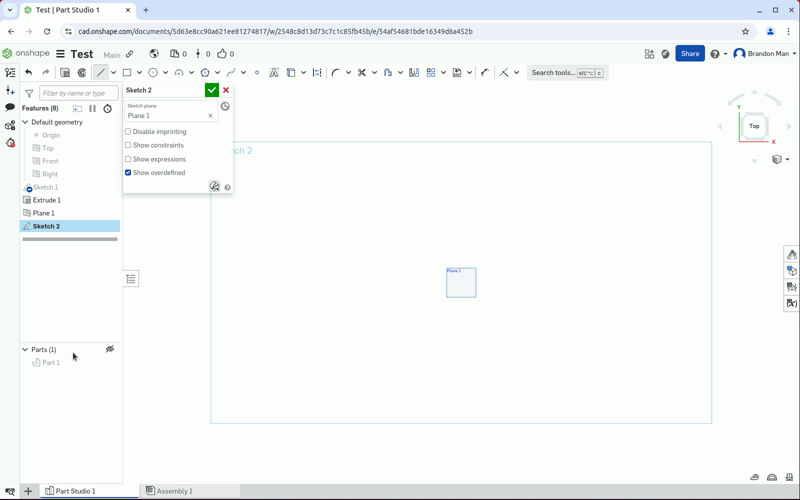
key_down(shift)
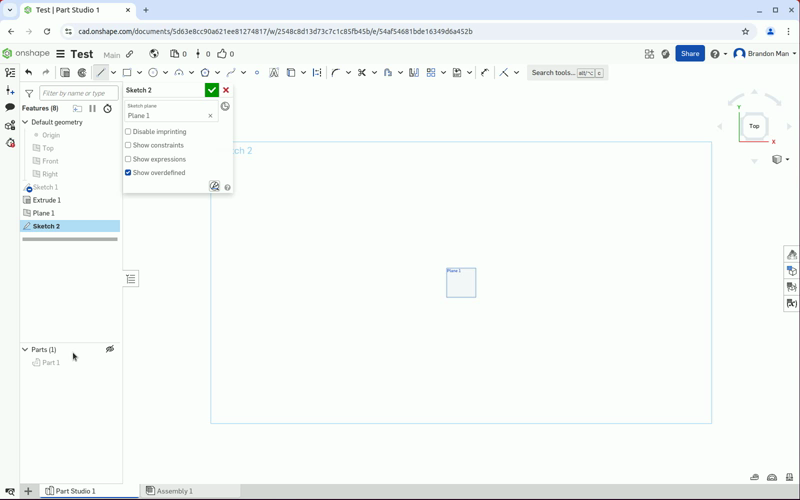
mouse_move(460, 264)
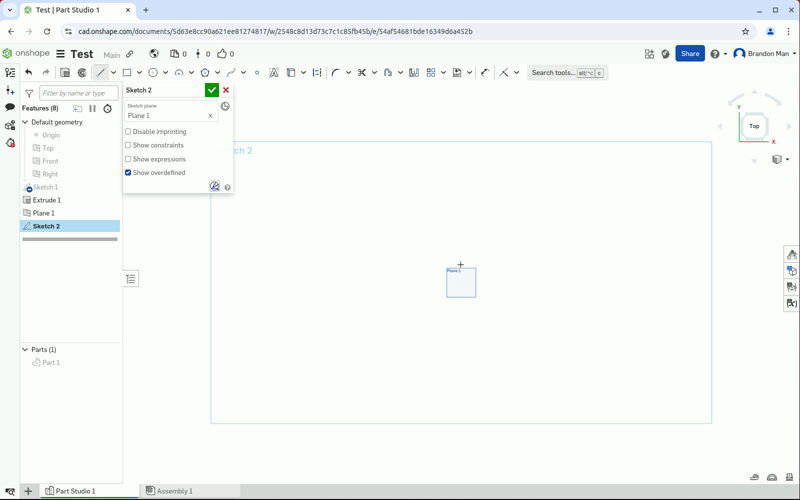
click(460, 264)
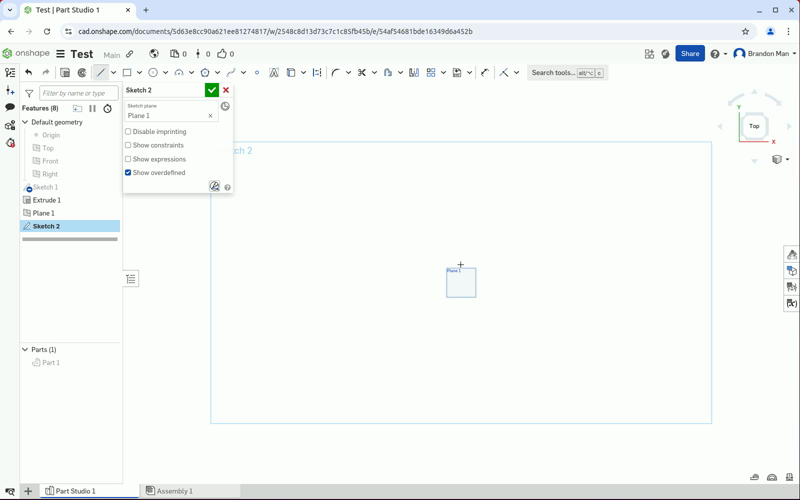
key_up(shift)
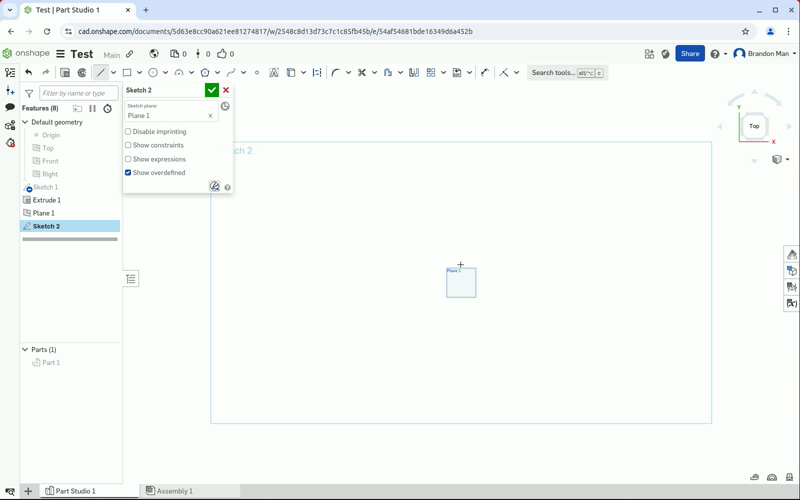
key_down(shift)
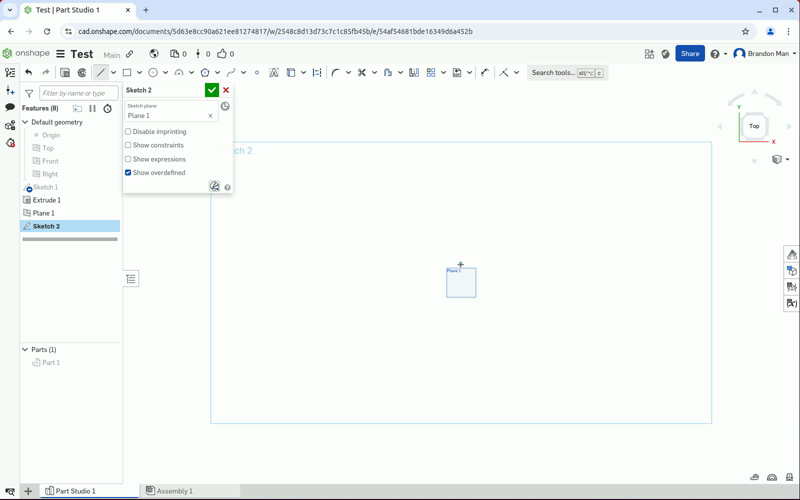
mouse_move(490, 264)
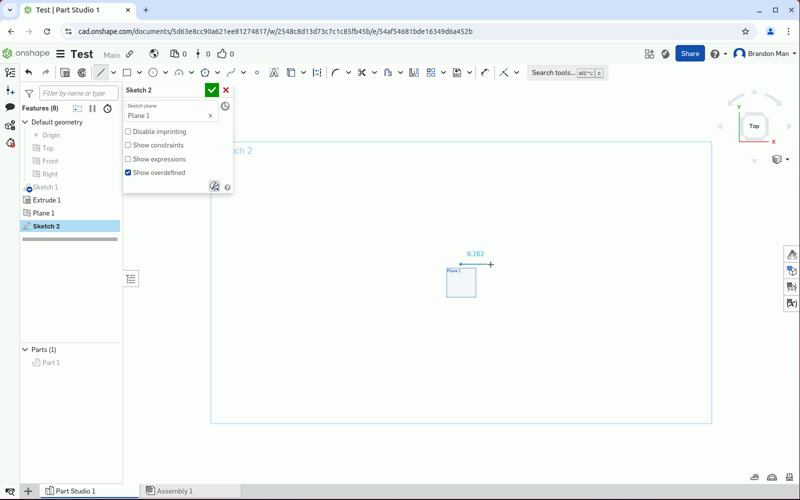
mouse_move(480, 264)
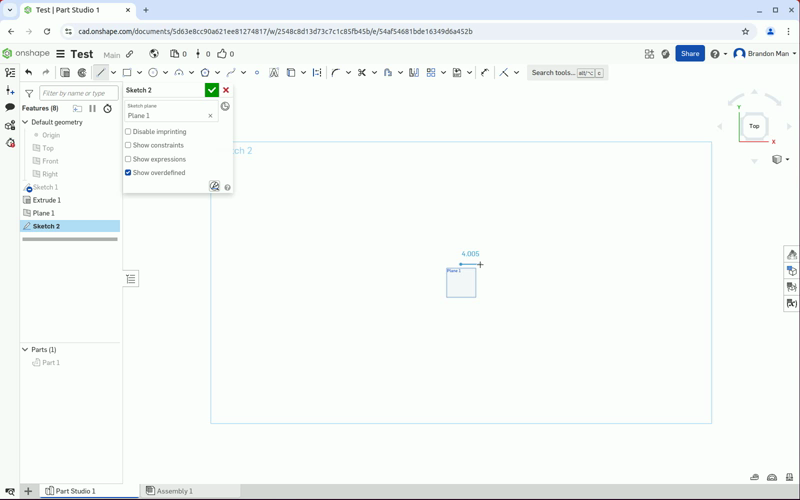
click(480, 264)
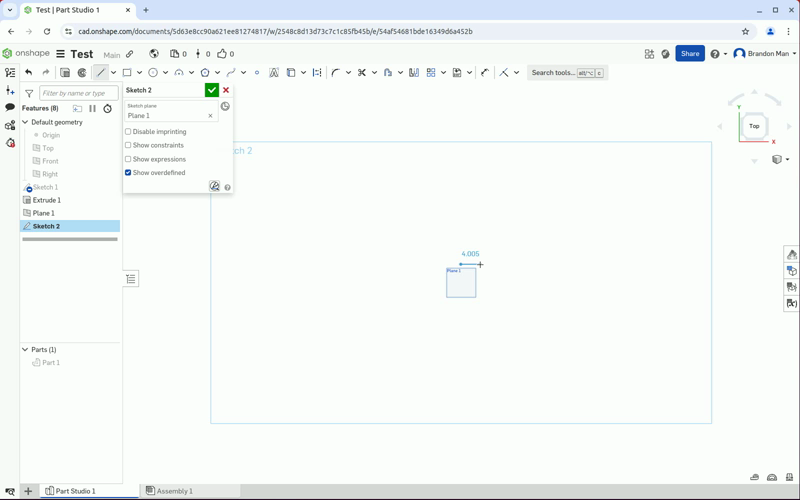
key_up(shift)
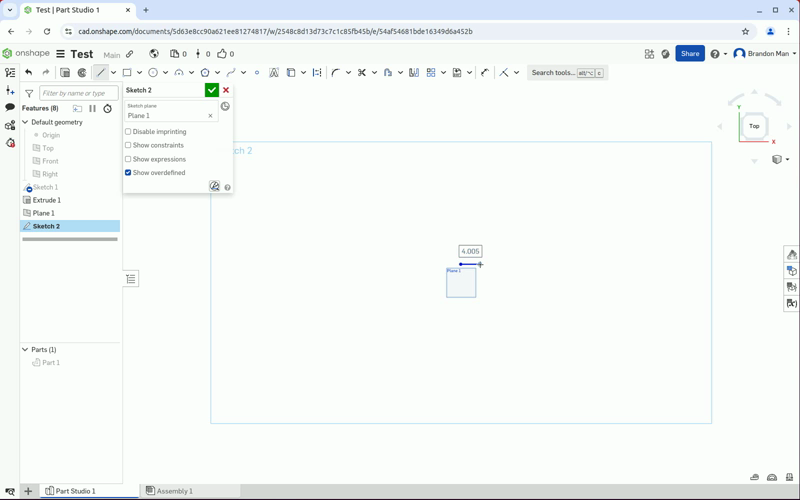
key_down(shift)
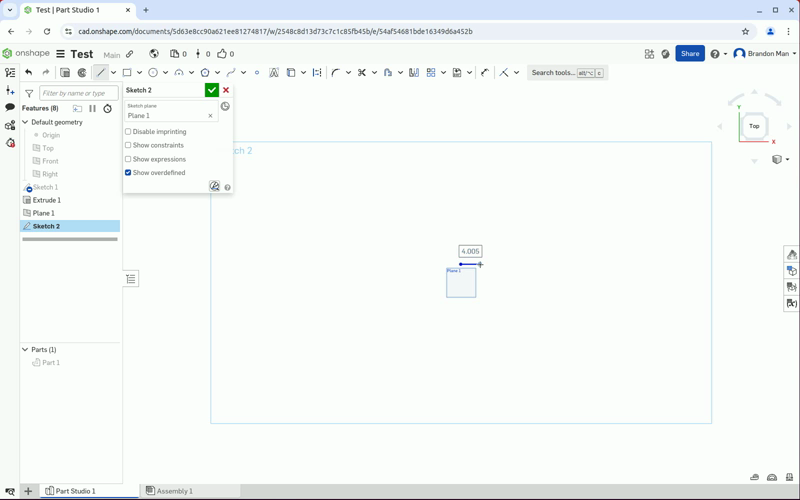
mouse_move(510, 264)
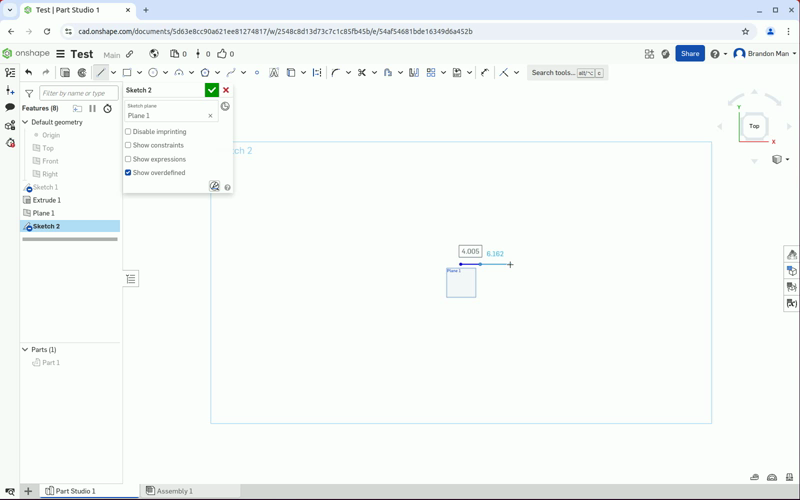
mouse_move(480, 207)
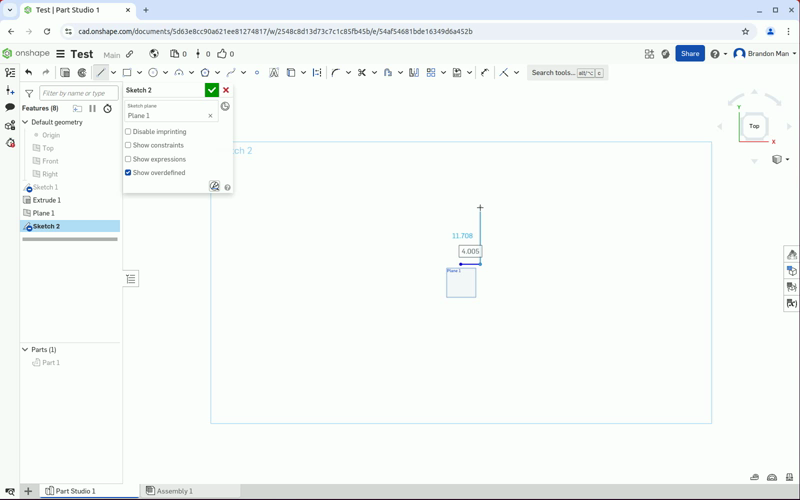
click(480, 207)
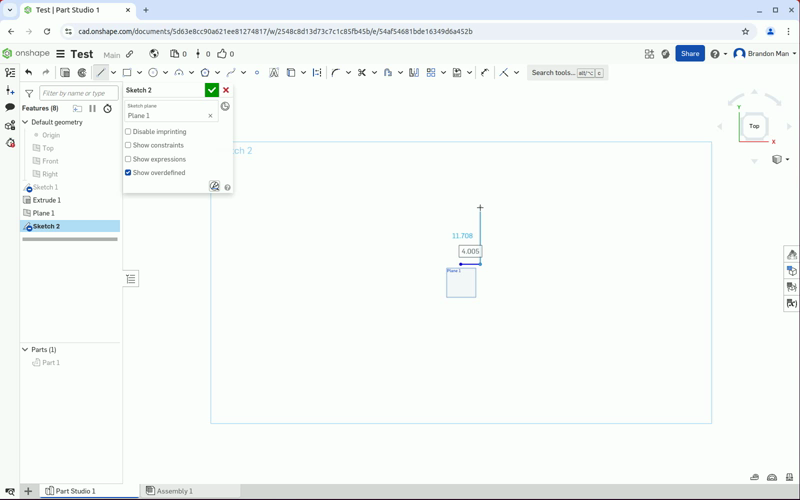
key_up(shift)
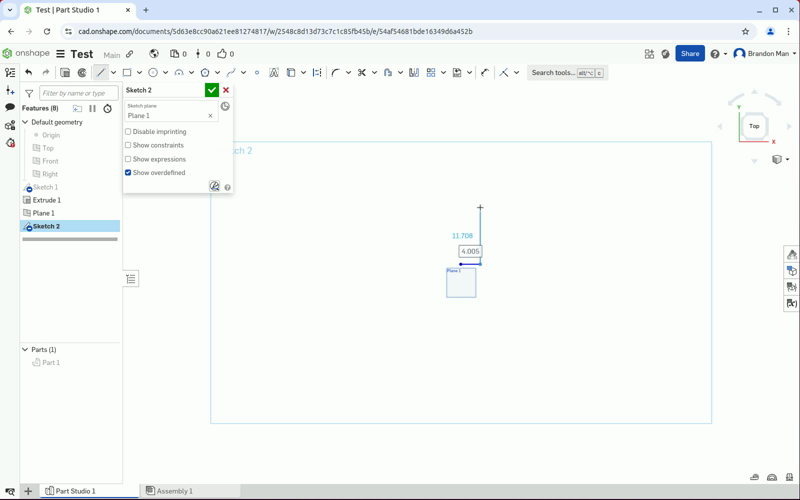
key_down(shift)
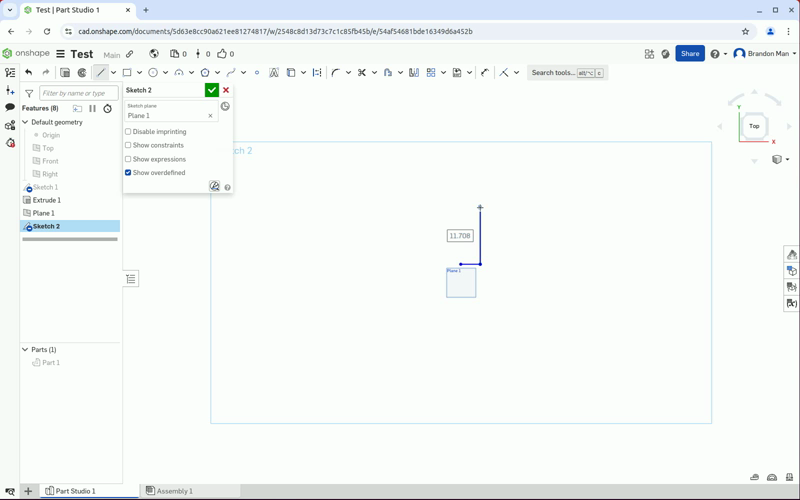
mouse_move(510, 207)
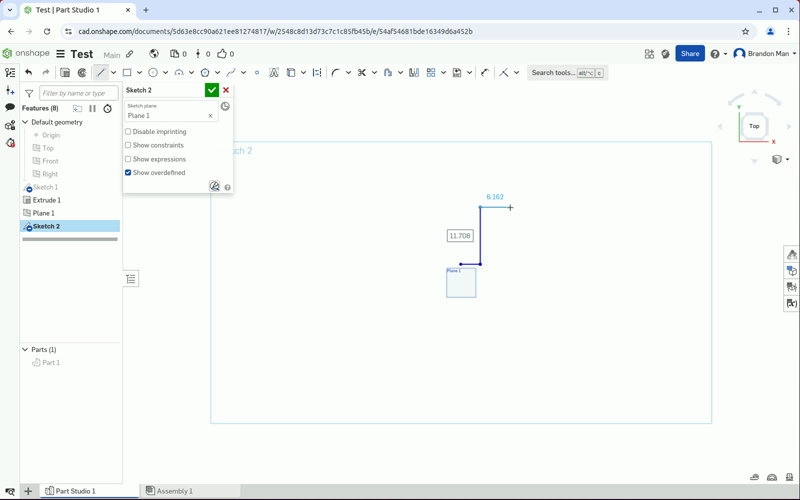
mouse_move(460, 207)
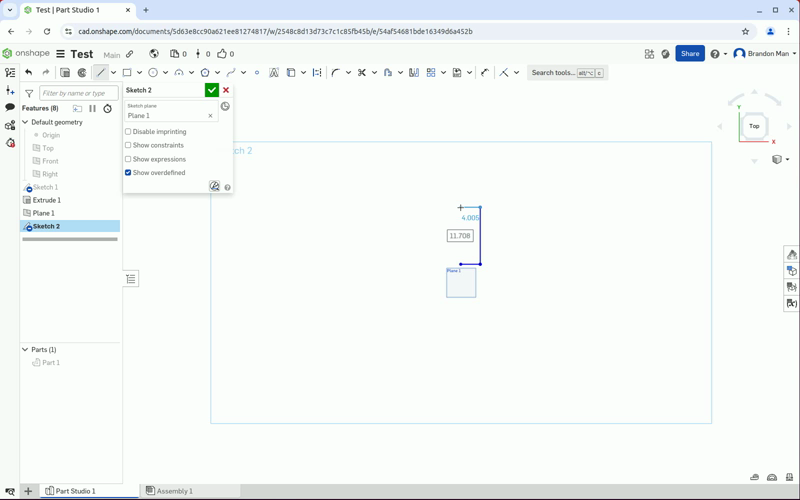
click(460, 207)
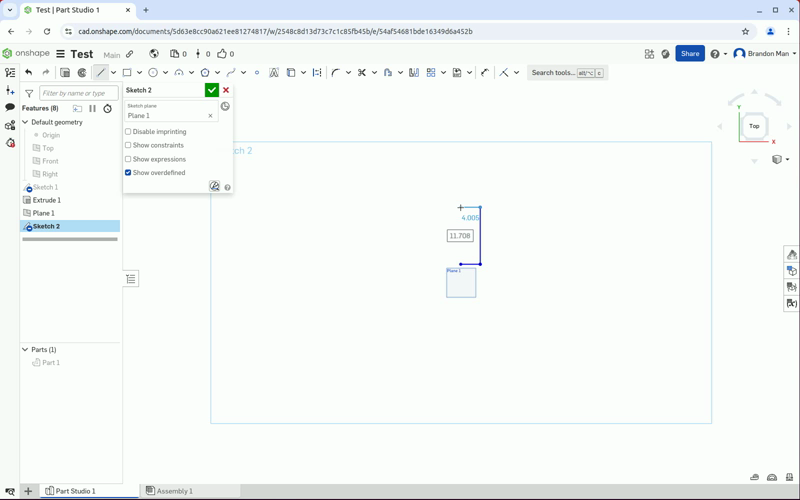
key_up(shift)
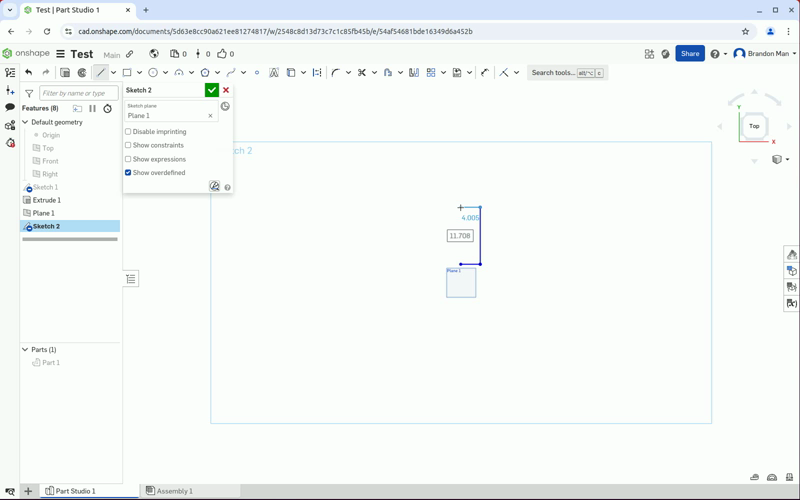
mouse_move(490, 207)
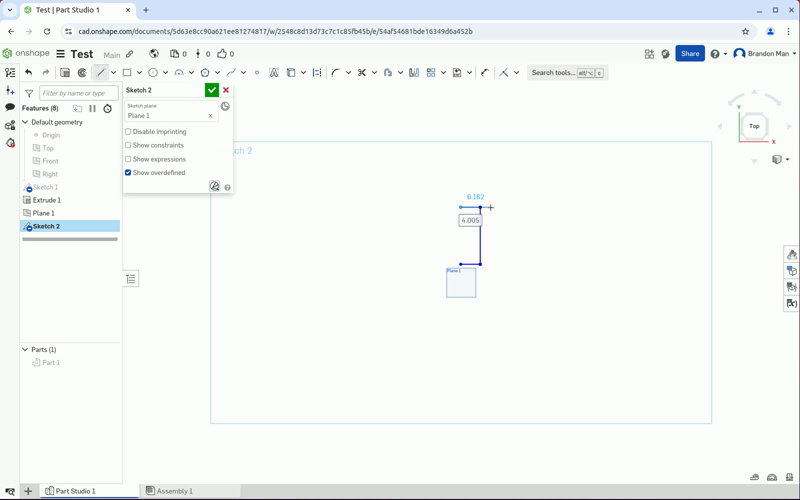
key_down(shift)
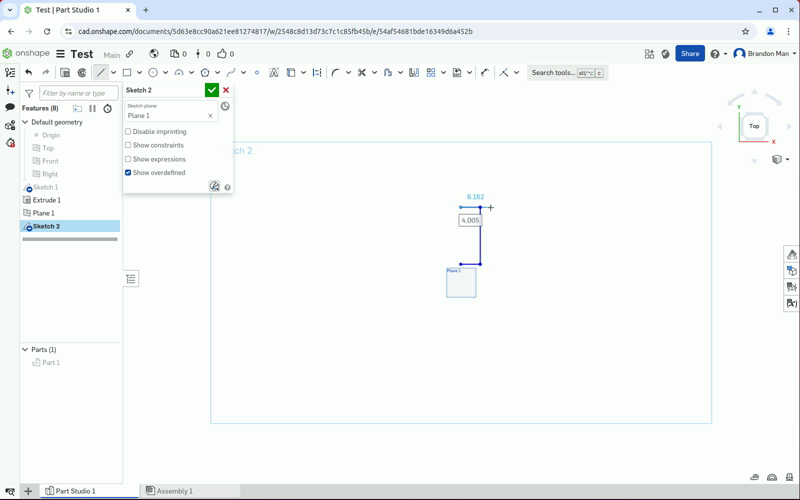
mouse_move(460, 264)
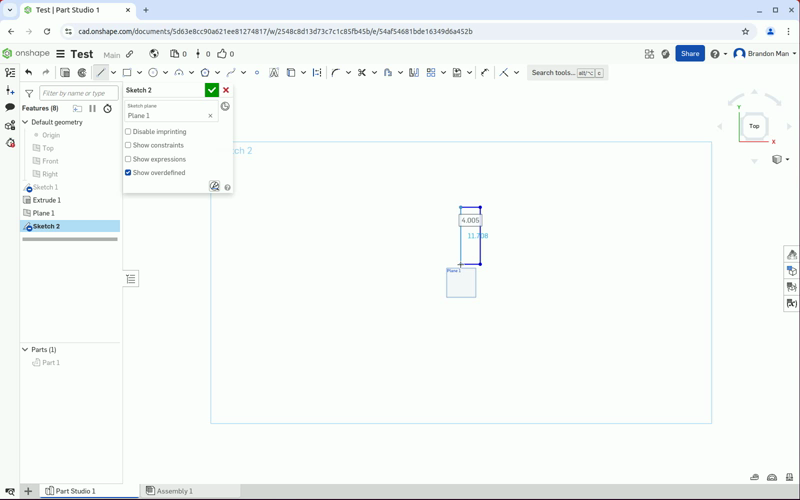
key_up(shift)
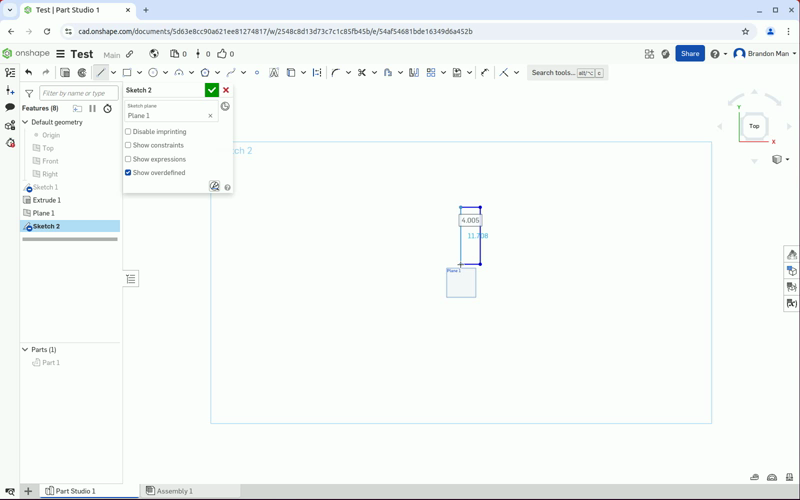
click(460, 264)
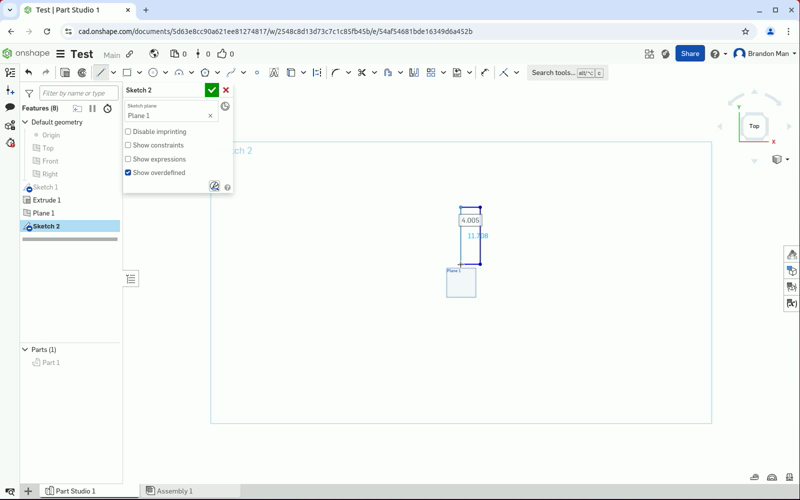
key(esc)
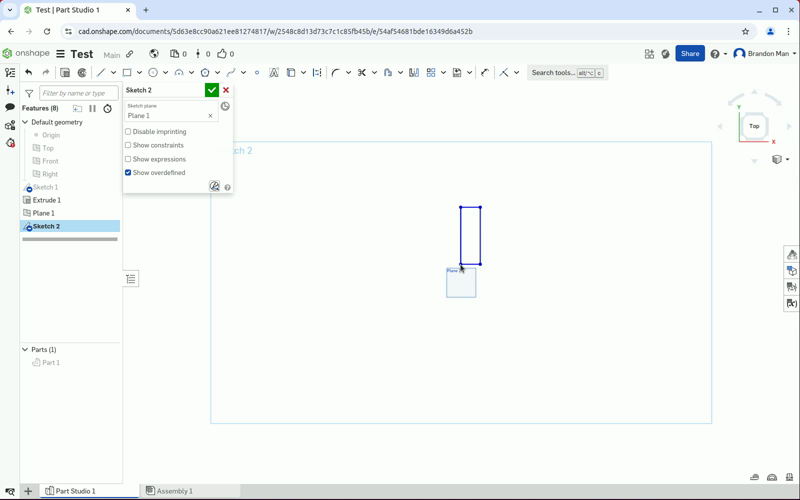
mouse_move(474, 214)
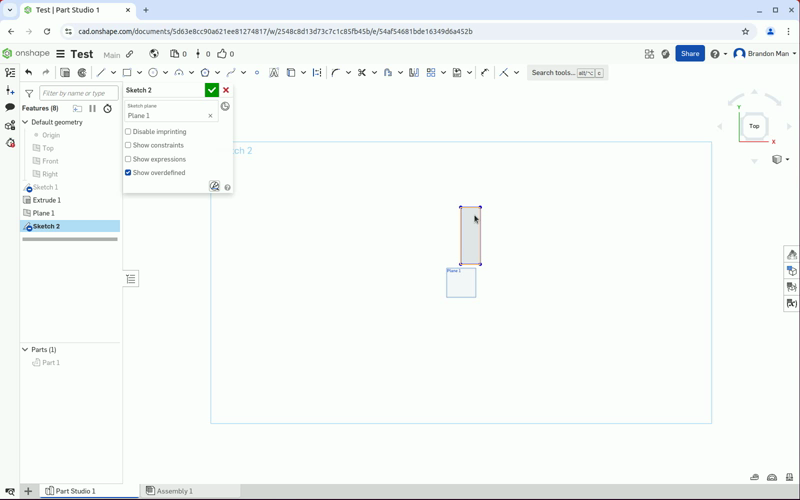
scroll(6)
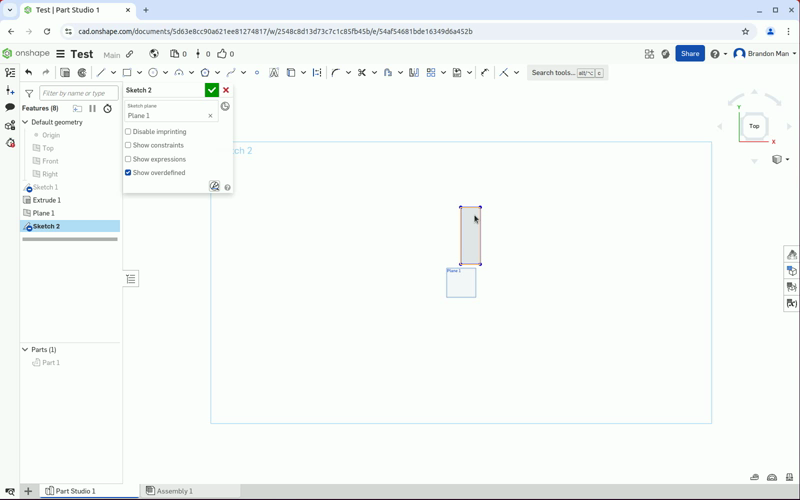
scroll(6)
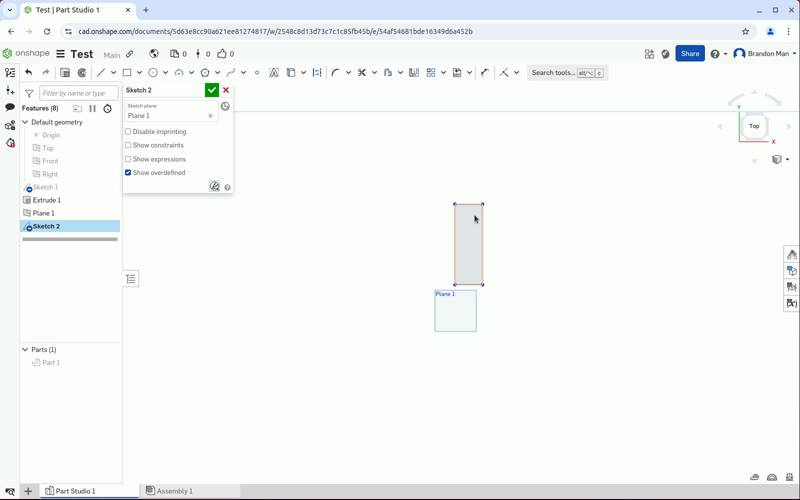
scroll(6)
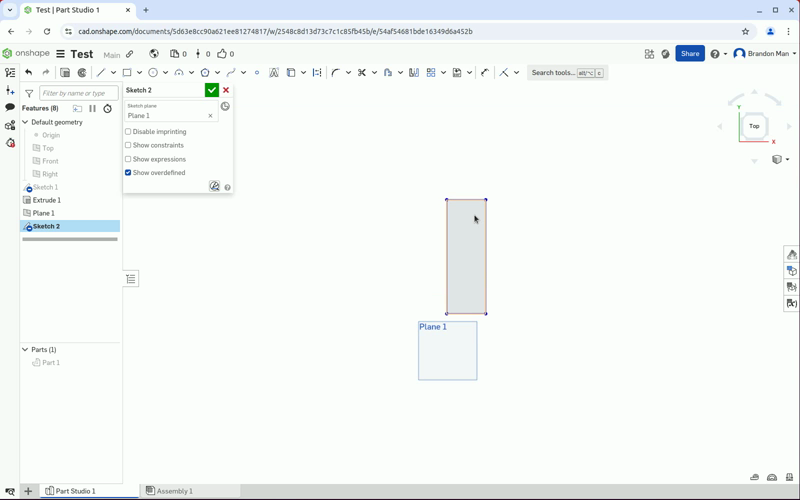
scroll(6)
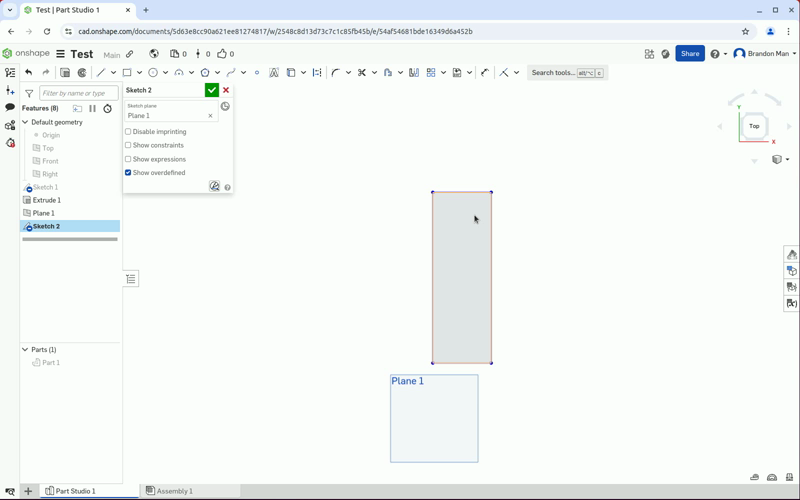
scroll(6)
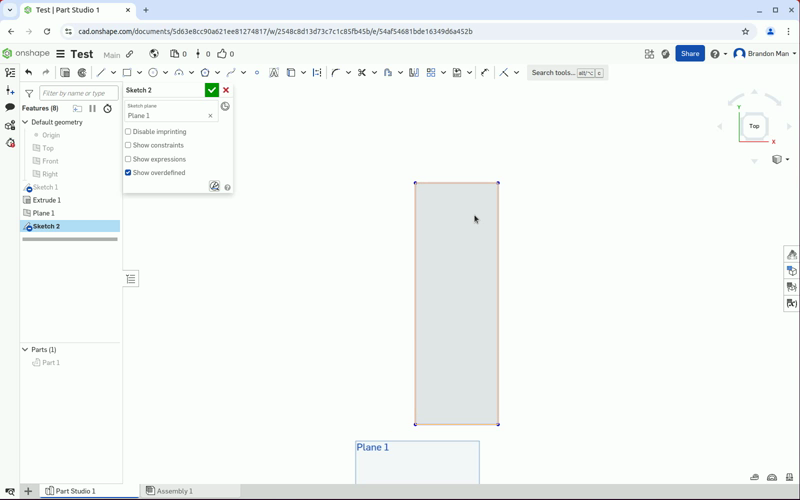
scroll(6)
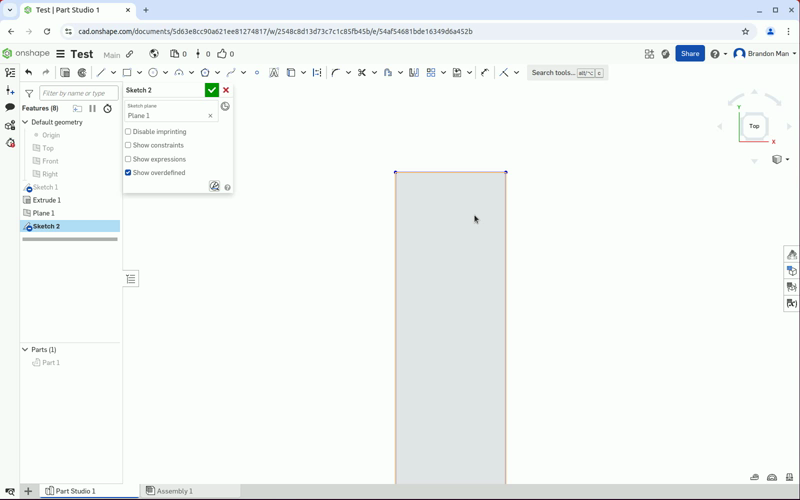
scroll(6)
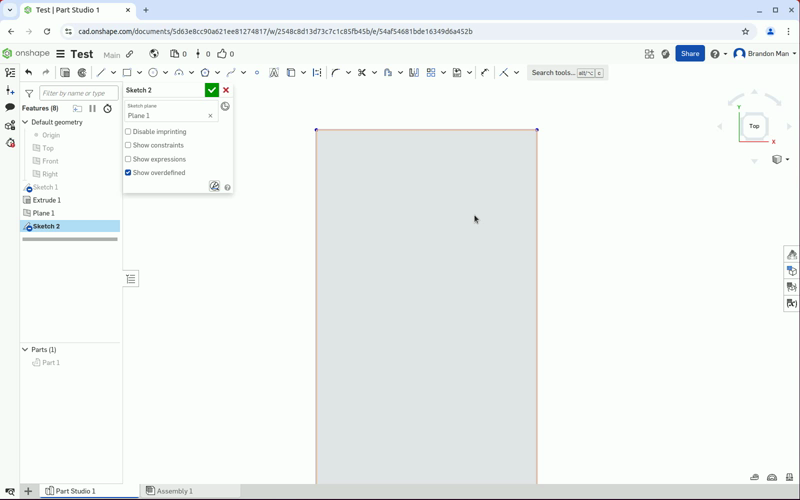
click(474, 214)
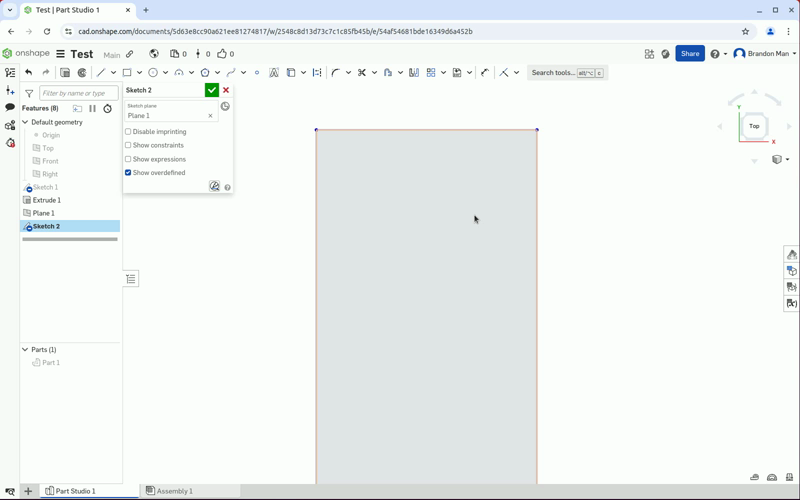
scroll(-6)
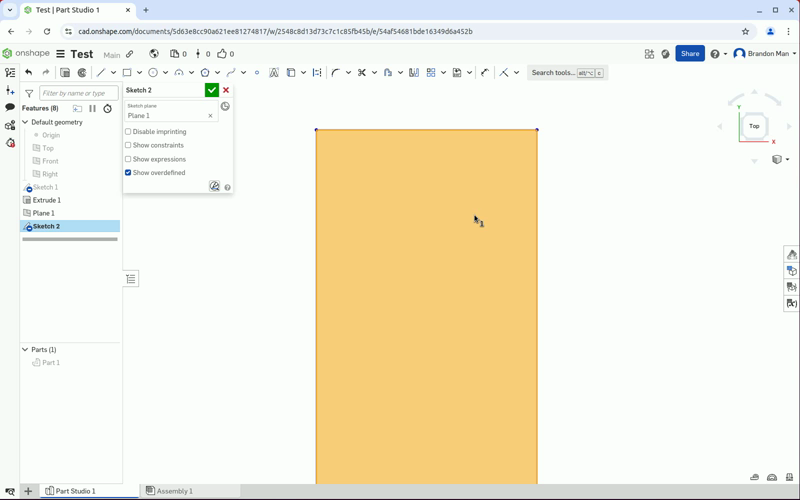
scroll(-6)
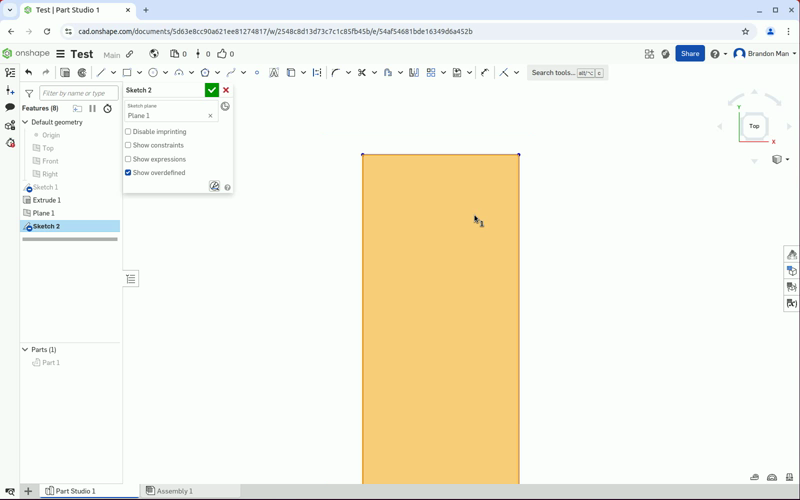
scroll(-6)
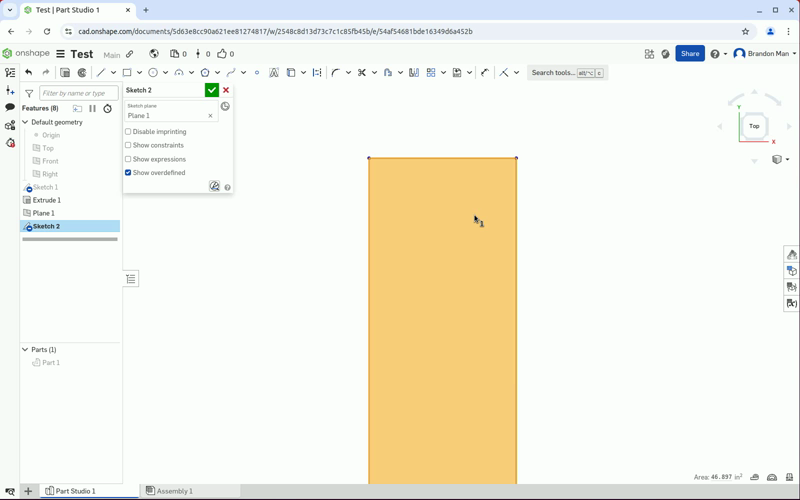
scroll(-6)
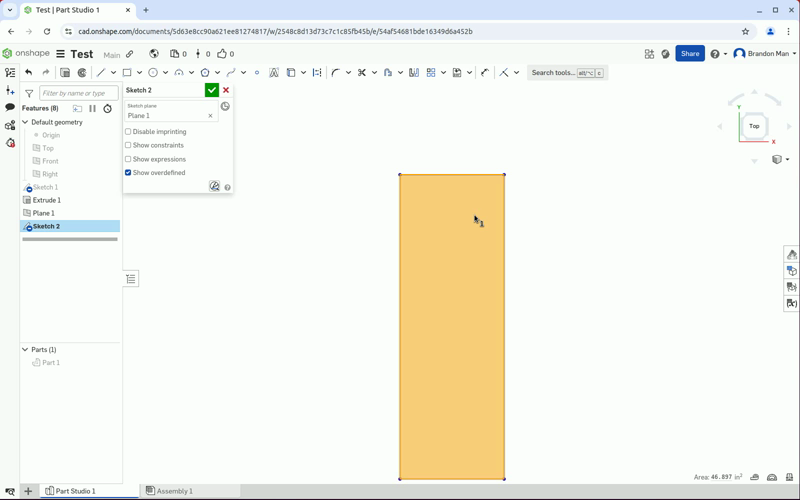
scroll(-6)
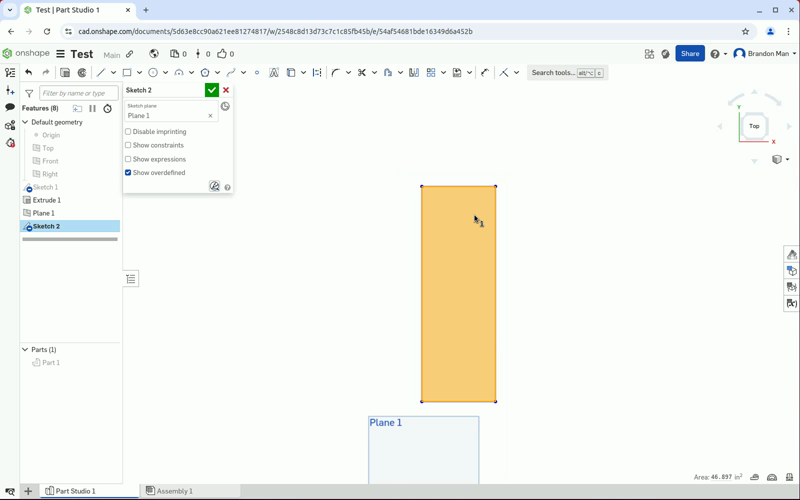
scroll(-6)
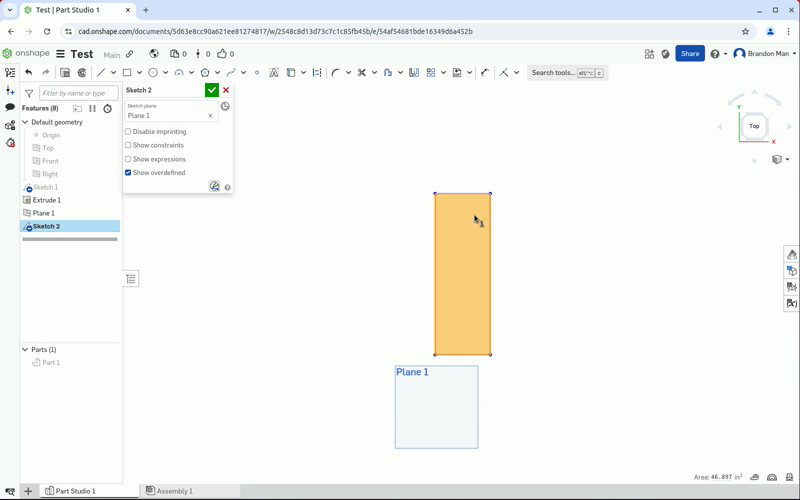
scroll(-6)
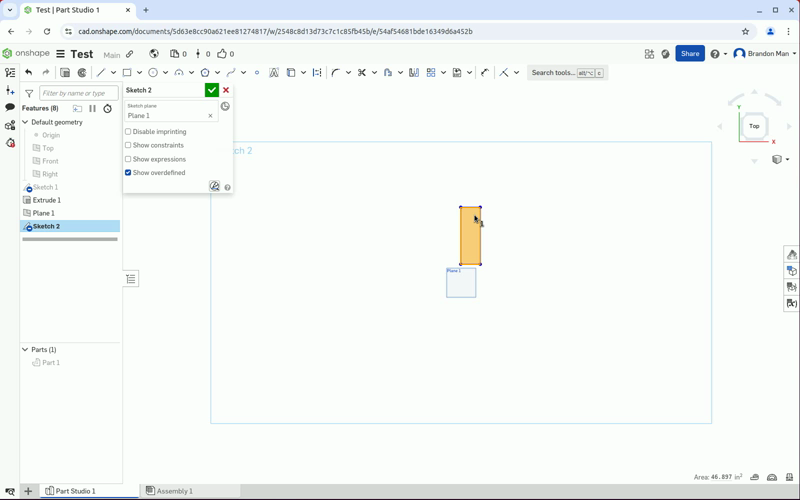
mouse_move(73, 352)
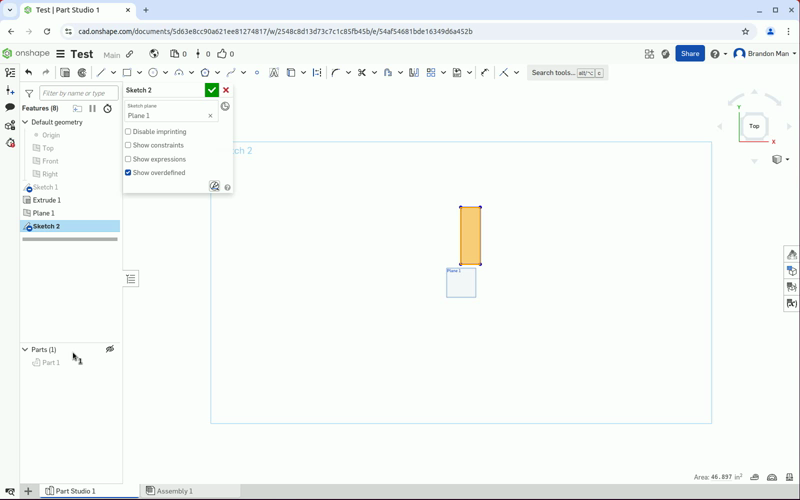
key(shift+y)
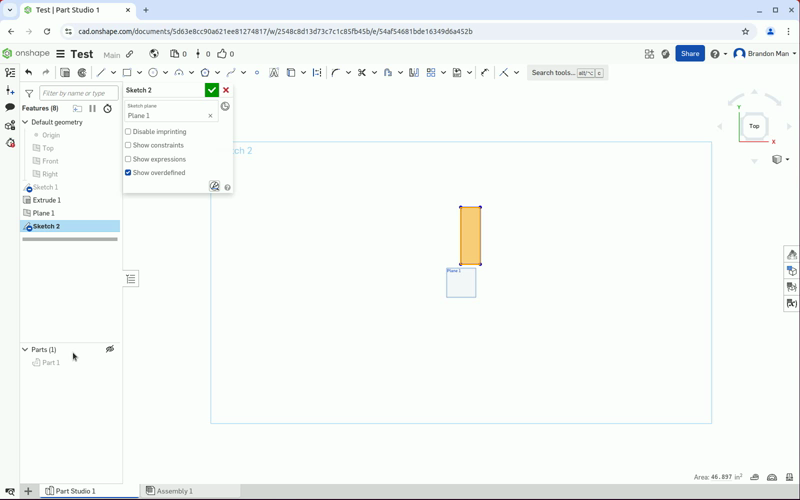
key(shift+e)
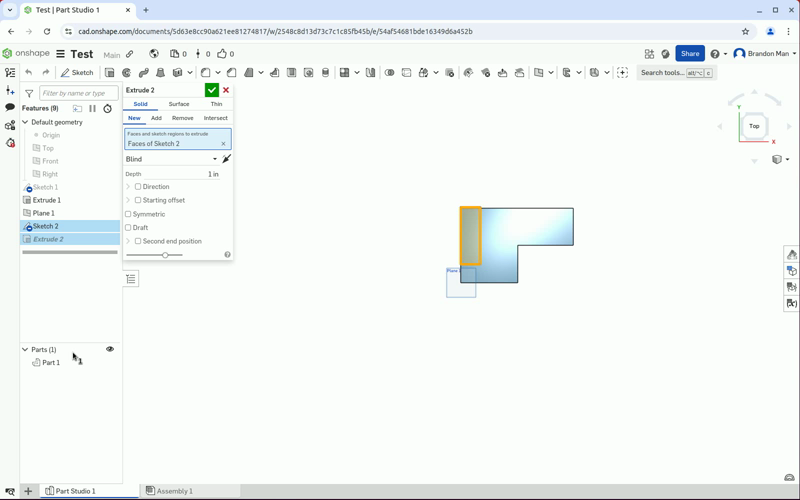
mouse_move(143, 106)
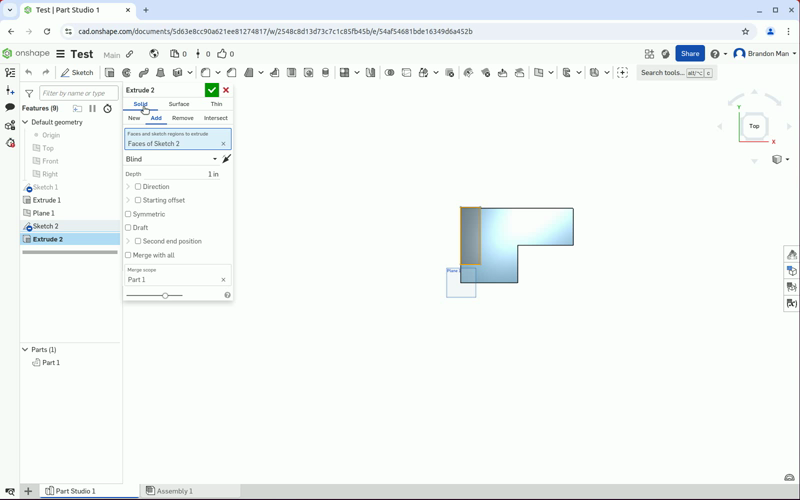
click(143, 106)
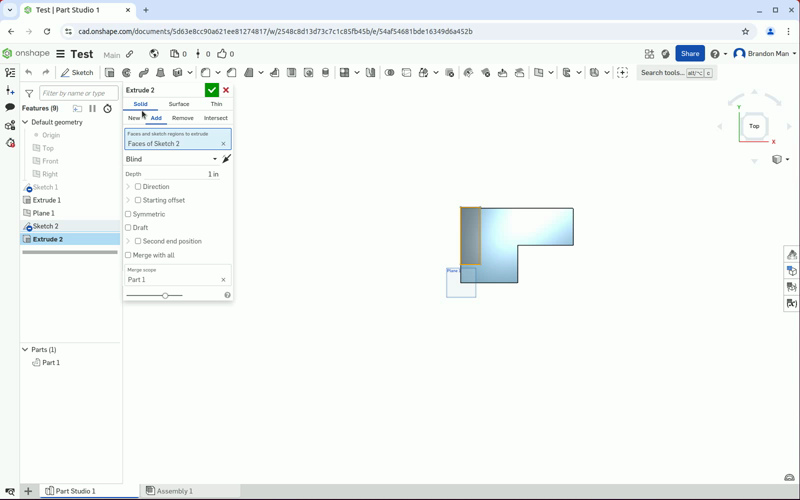
mouse_move(137, 120)
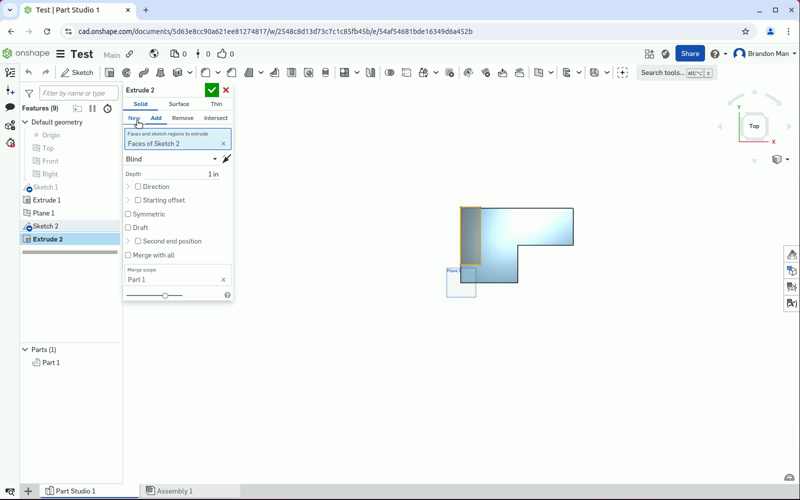
click(137, 120)
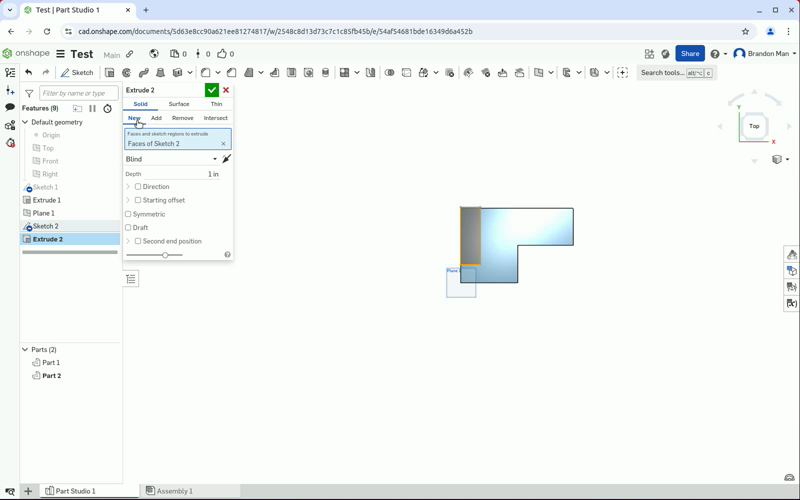
key(tab, 4)
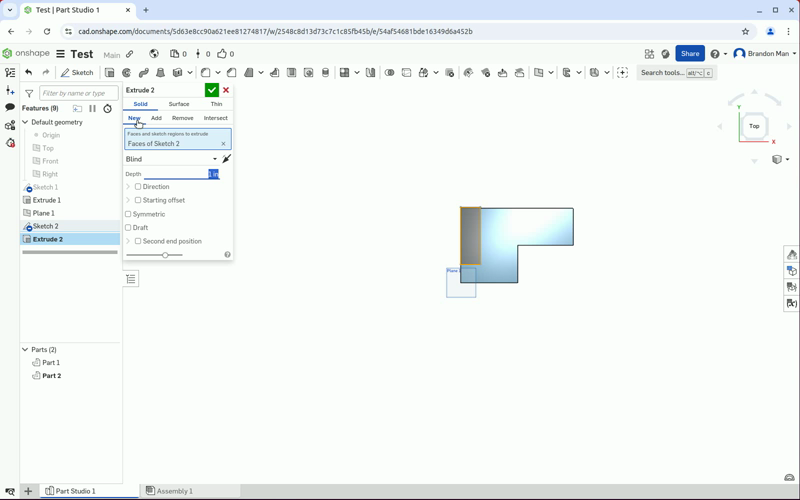
text(7.703)
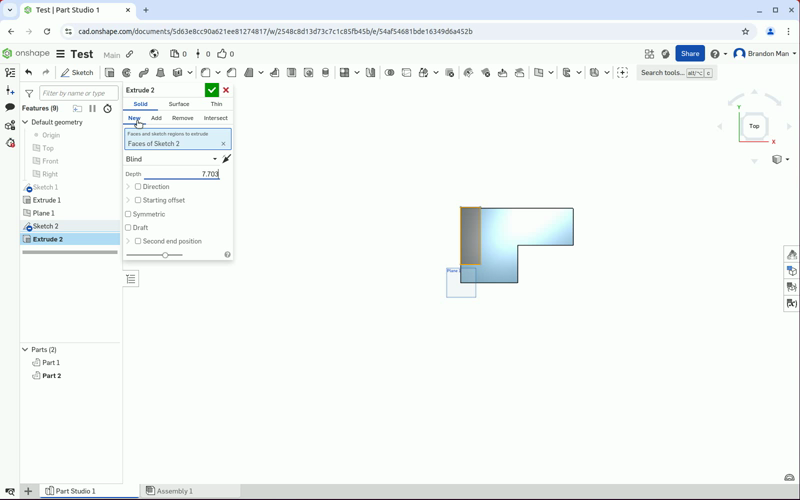
key(enter)
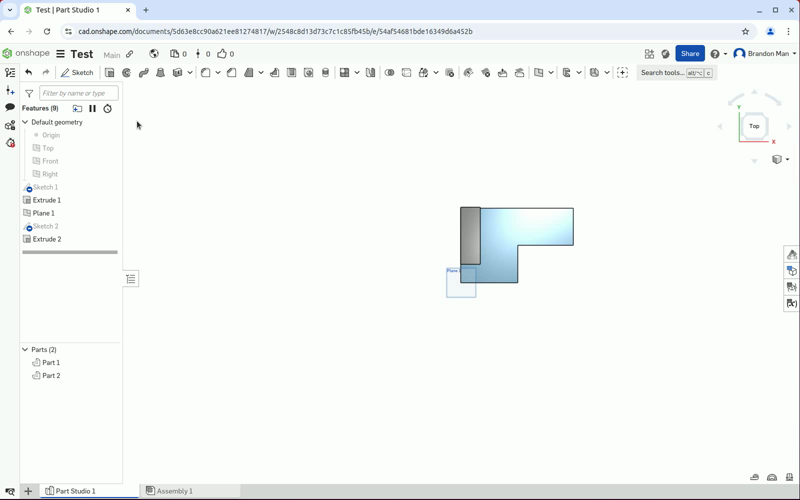
key(shift+h)
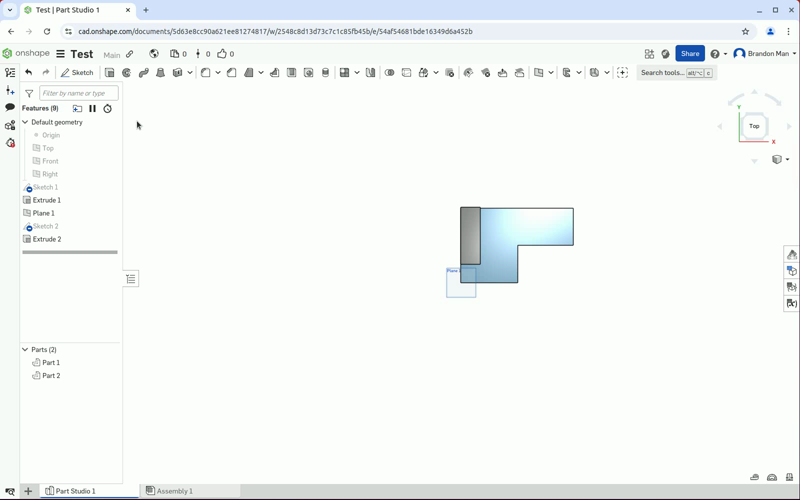
key(shift+h)
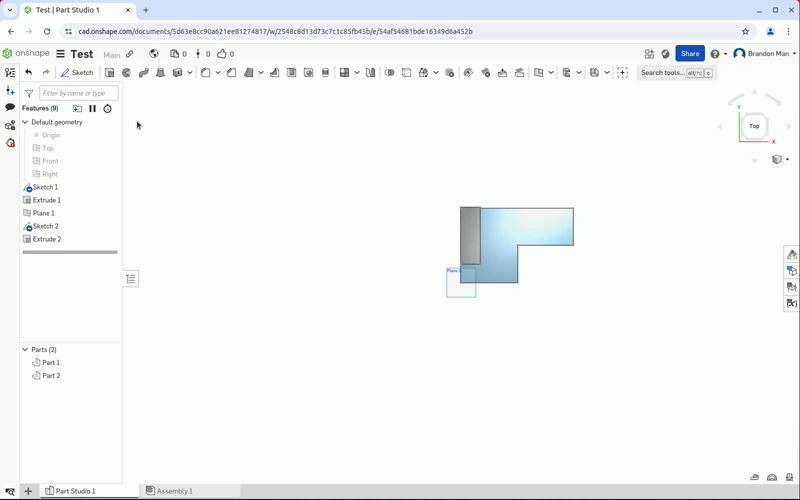
key(shift+7)
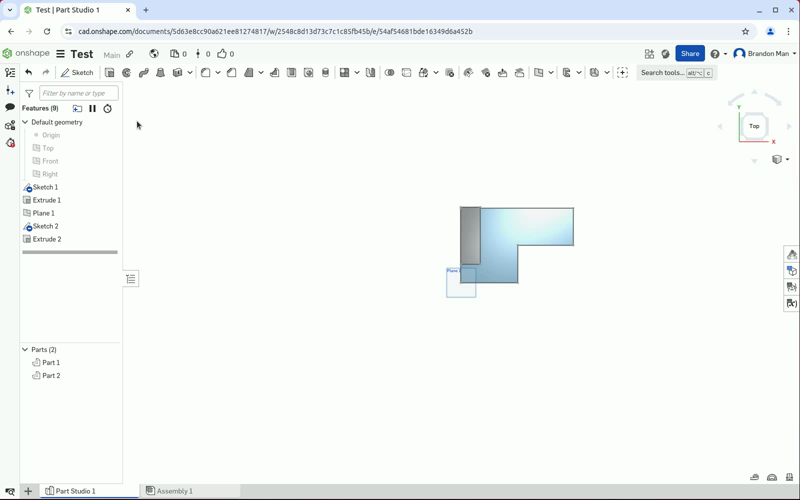
key(up, 3)
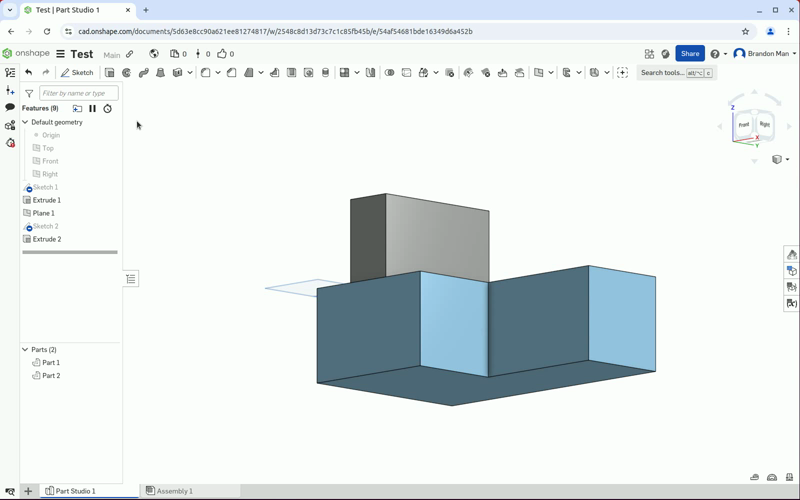
key(left, 3)
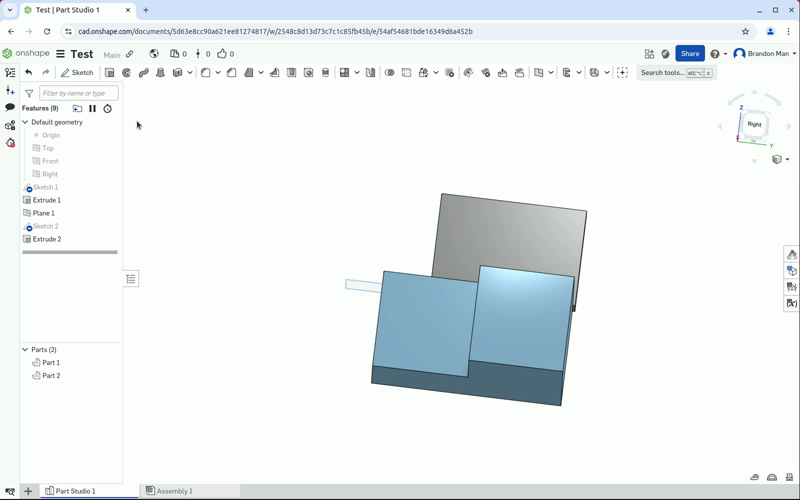
key(right, 3)
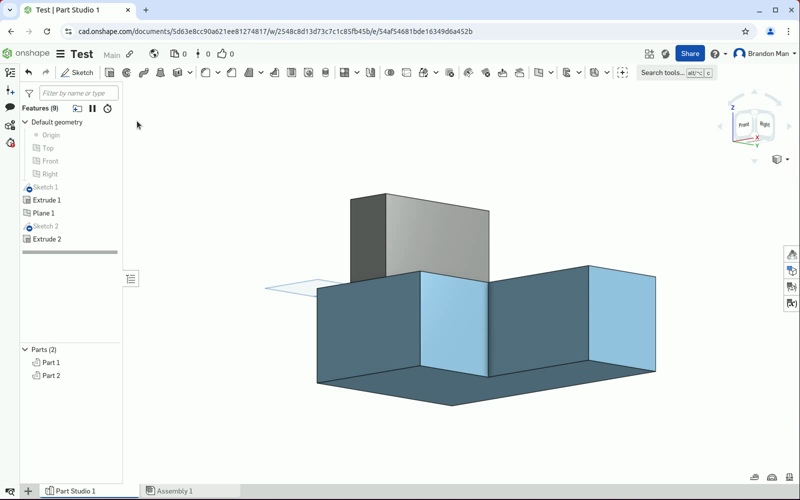
key(down, 3)
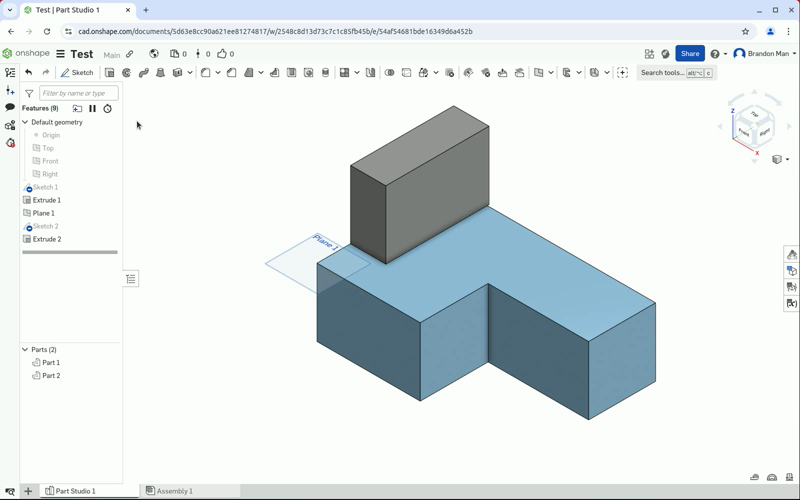
mouse_move(73, 189)
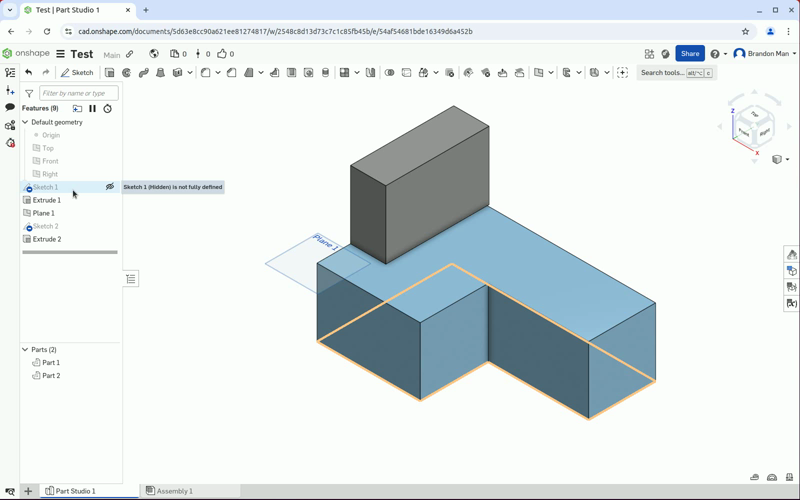
click(73, 189)